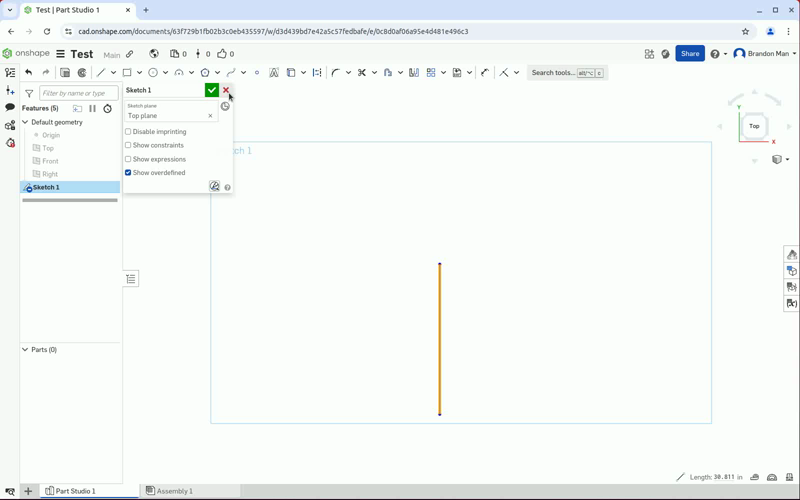
key(shift+h)
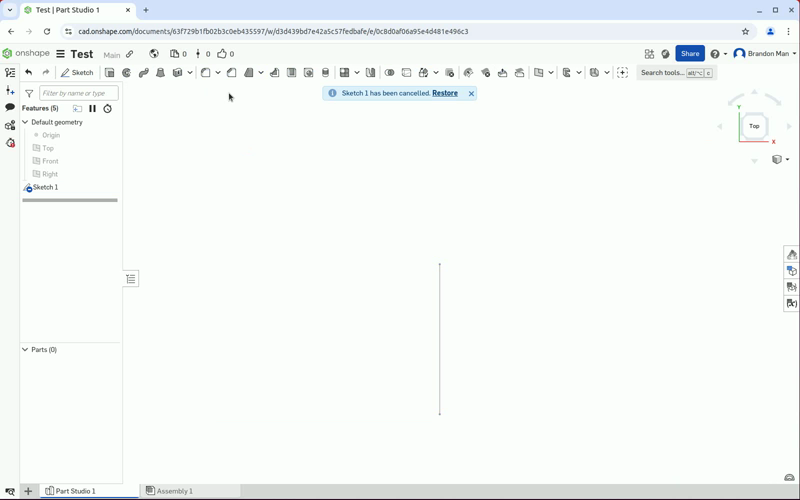
key(shift+s)
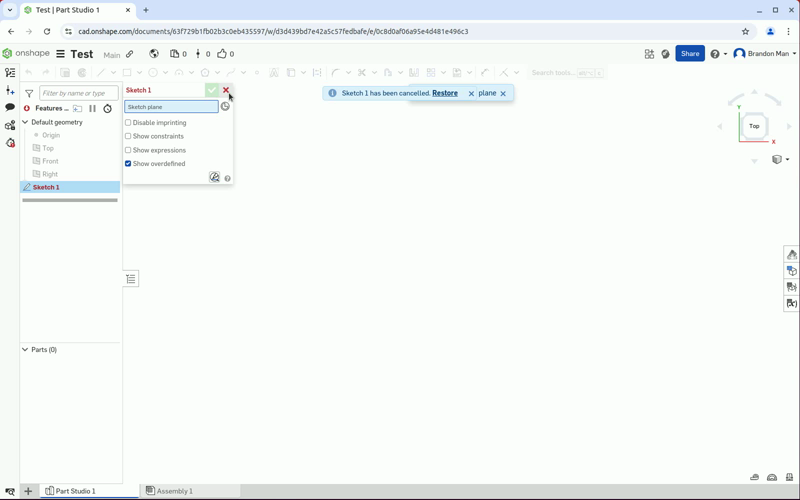
mouse_move(73, 150)
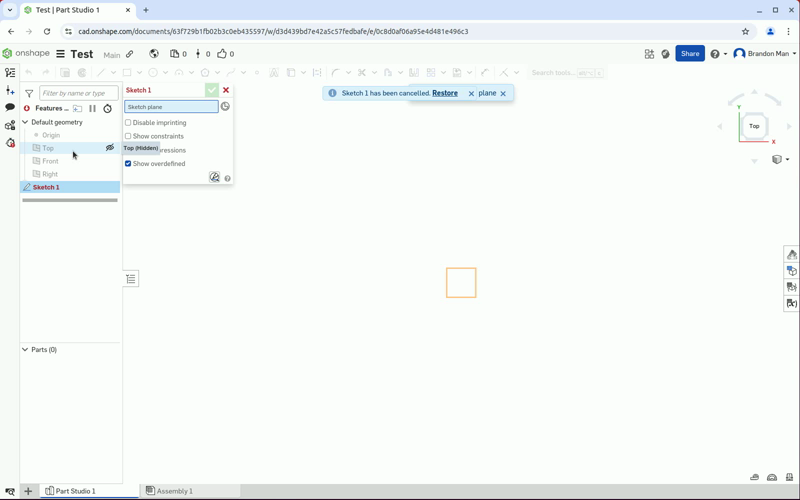
click(73, 150)
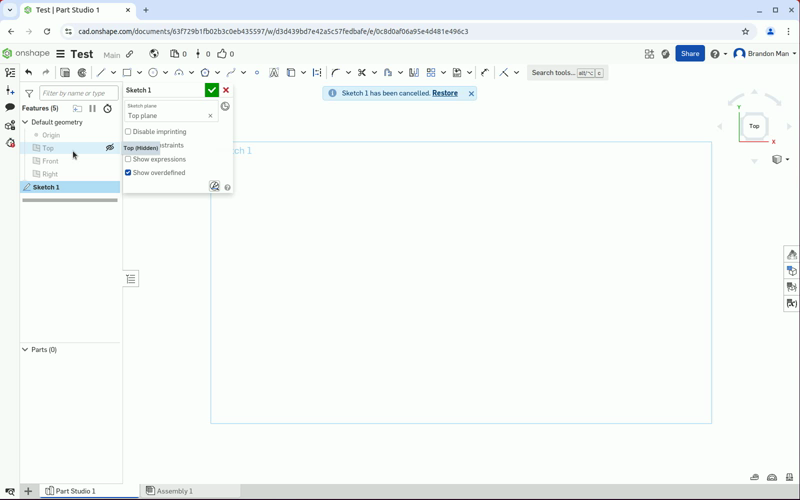
mouse_move(73, 352)
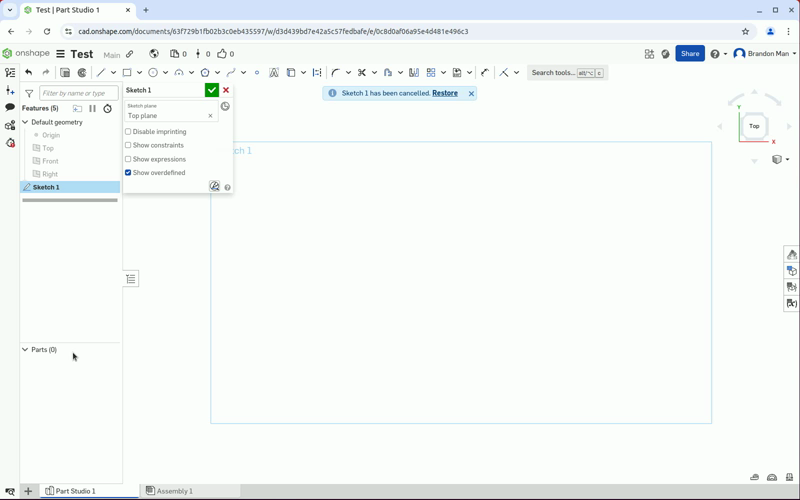
key(y)
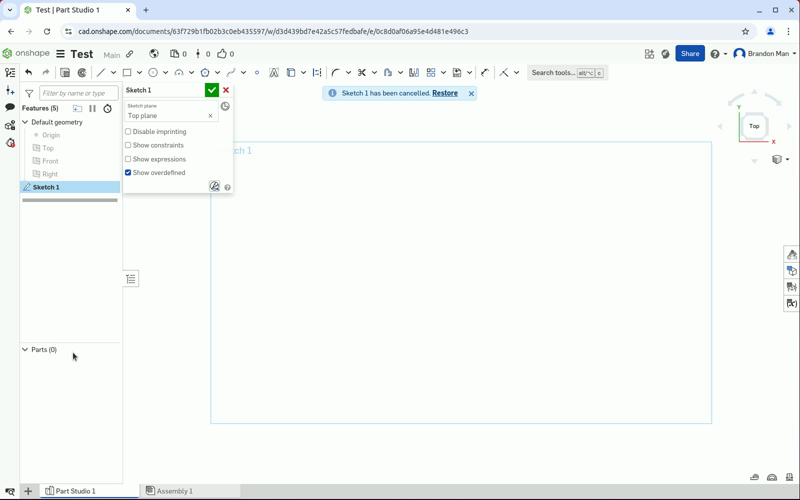
key(l)
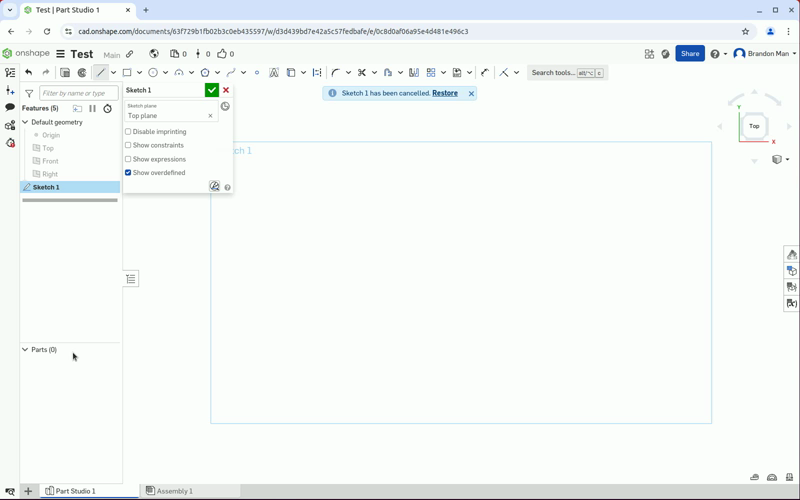
key_down(shift)
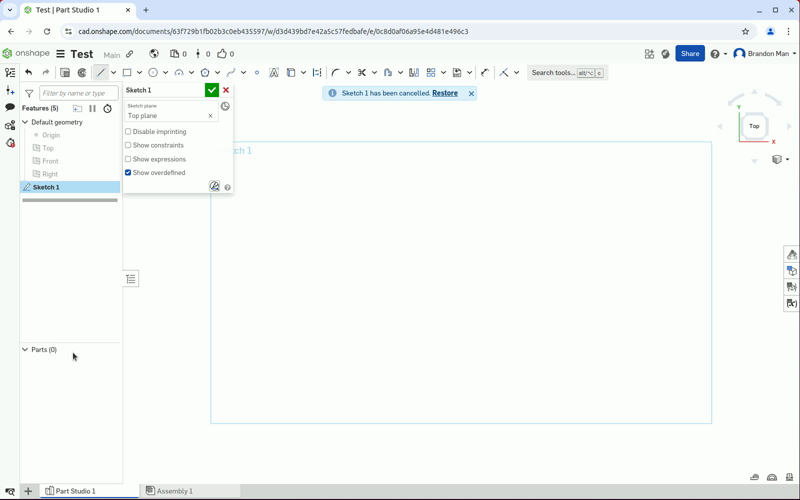
mouse_move(460, 282)
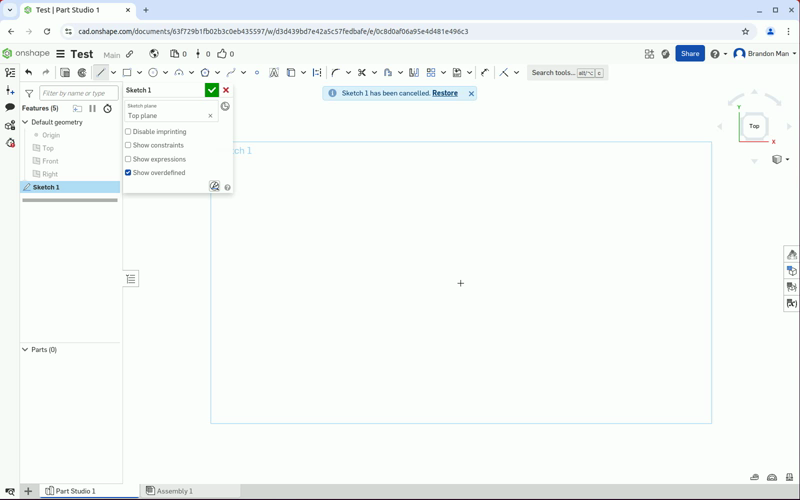
click(460, 282)
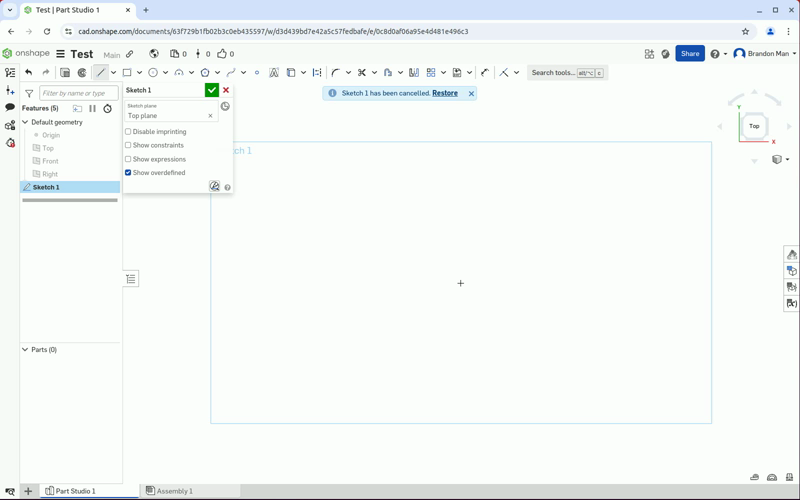
key_up(shift)
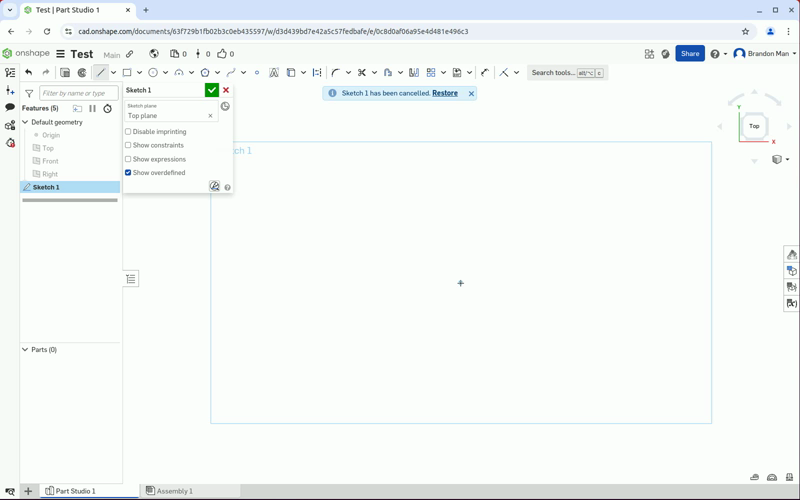
key_down(shift)
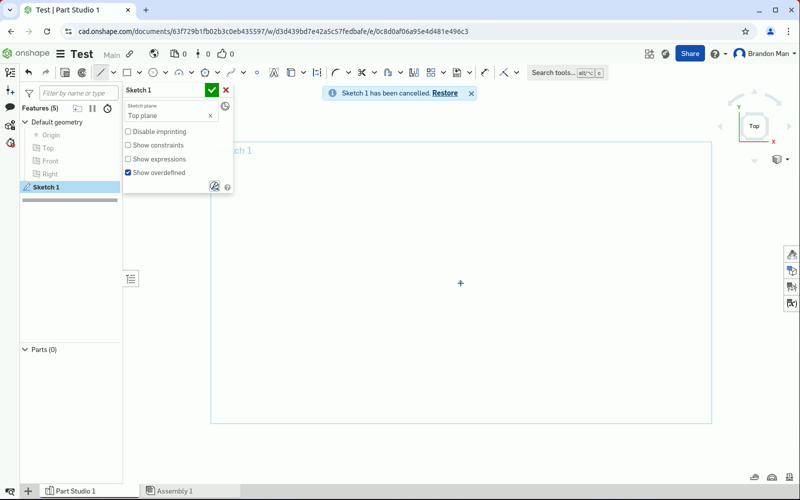
mouse_move(573, 282)
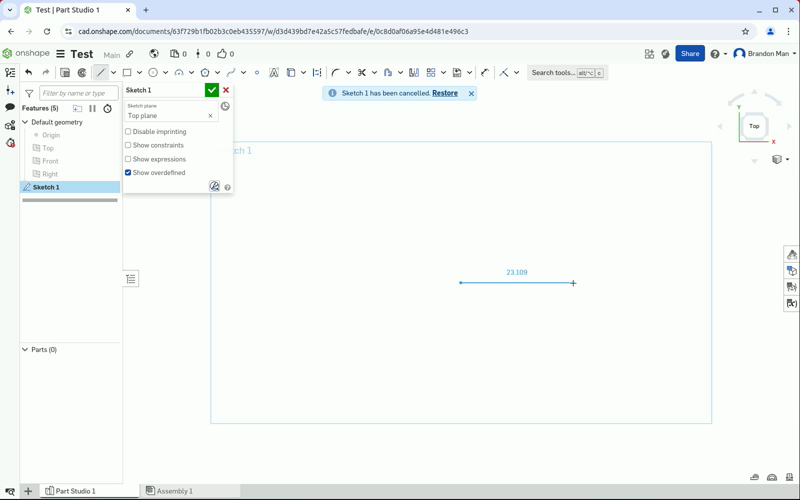
click(573, 282)
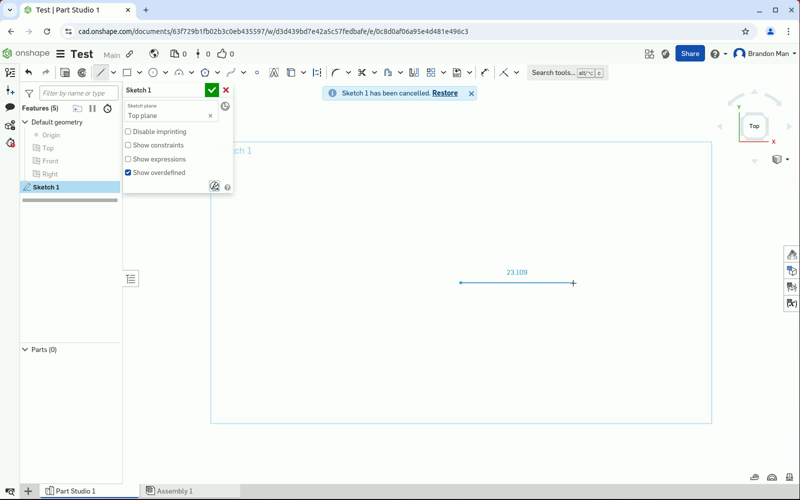
key_up(shift)
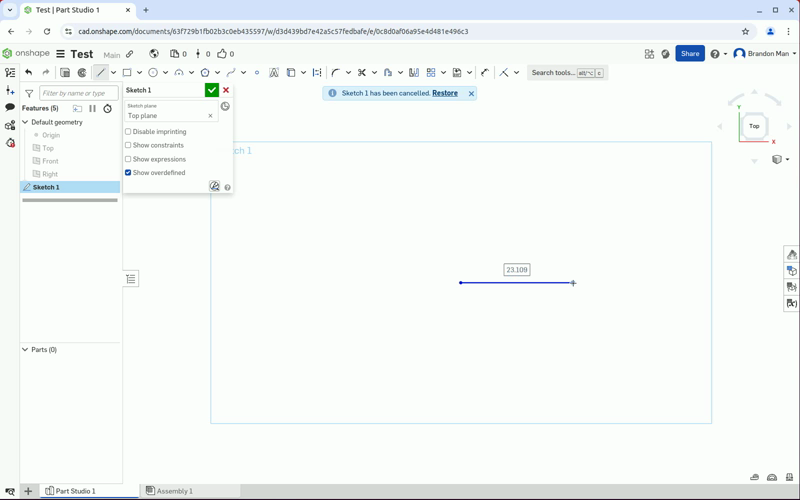
key_down(shift)
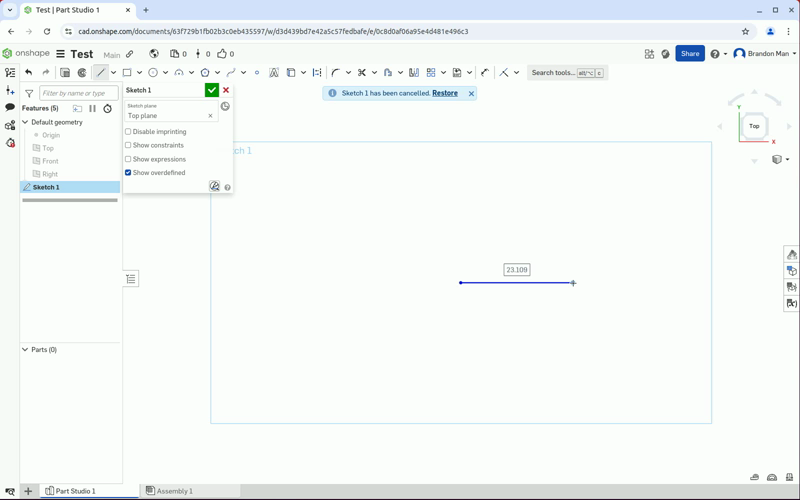
mouse_move(573, 184)
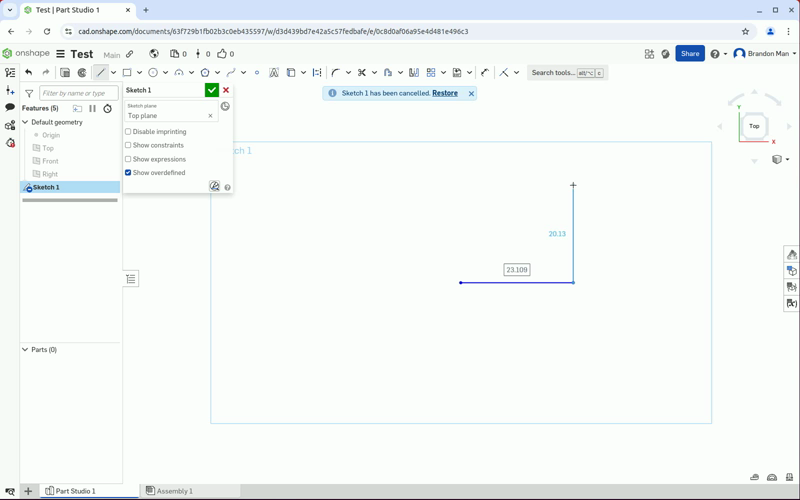
click(573, 184)
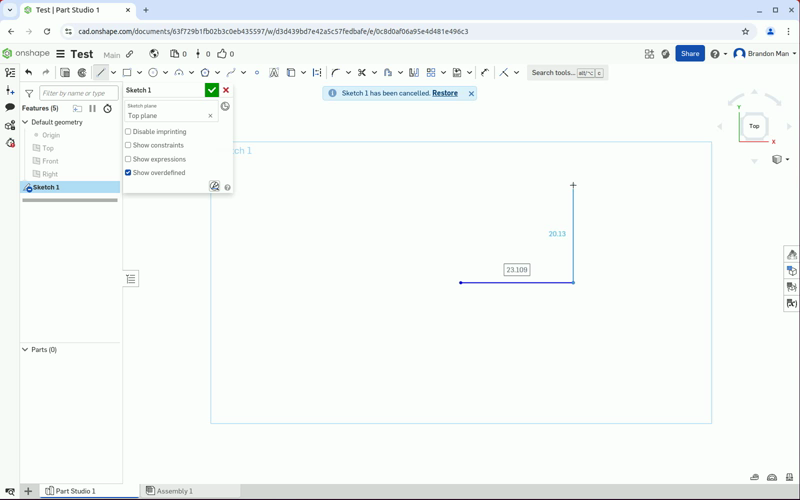
key_up(shift)
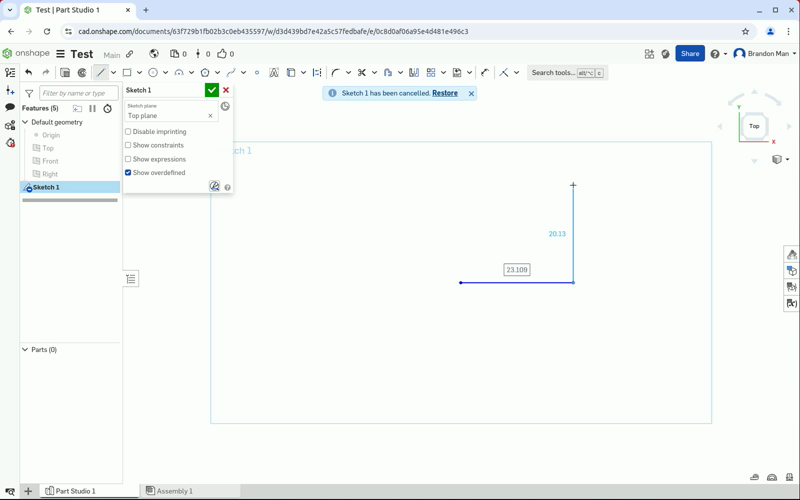
key_down(shift)
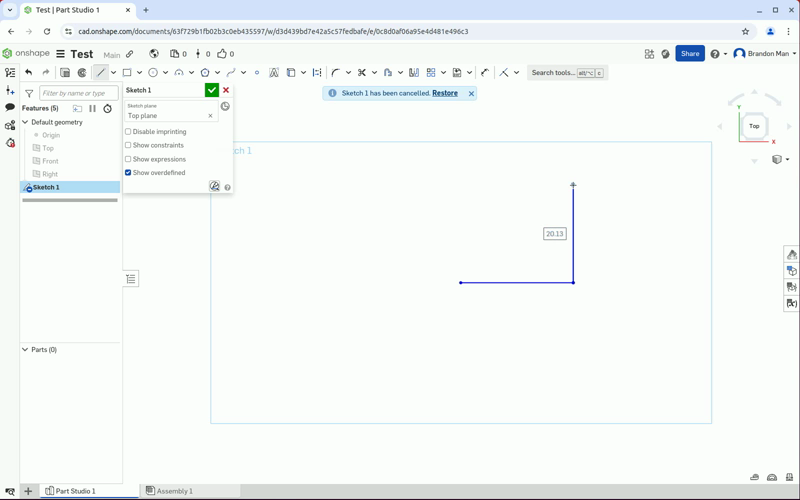
mouse_move(589, 184)
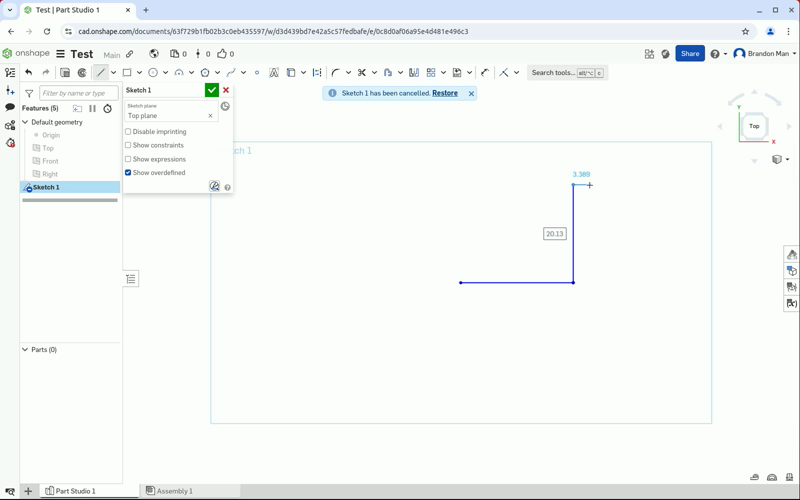
mouse_move(544, 170)
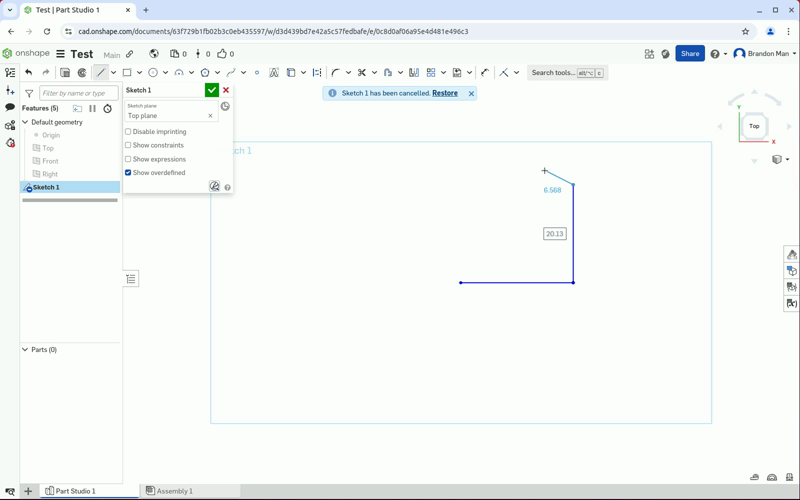
click(544, 170)
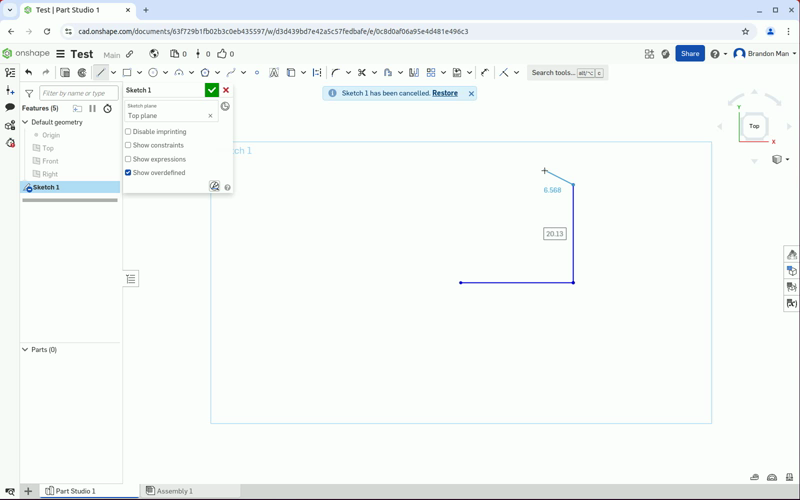
key_up(shift)
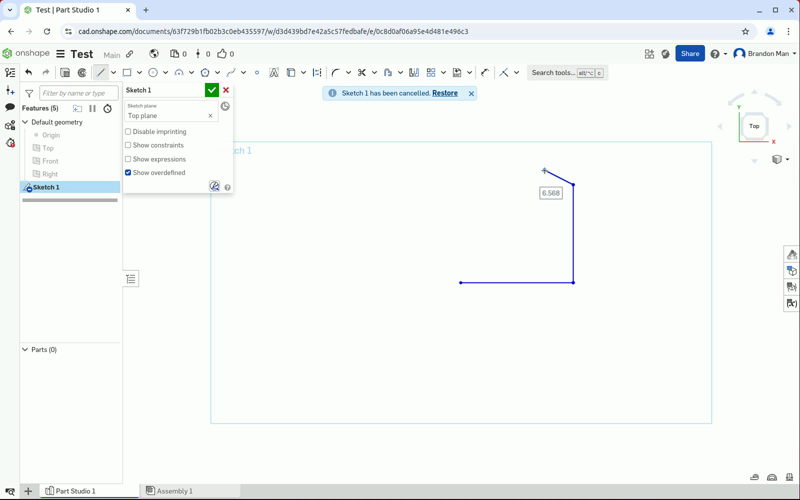
key_down(shift)
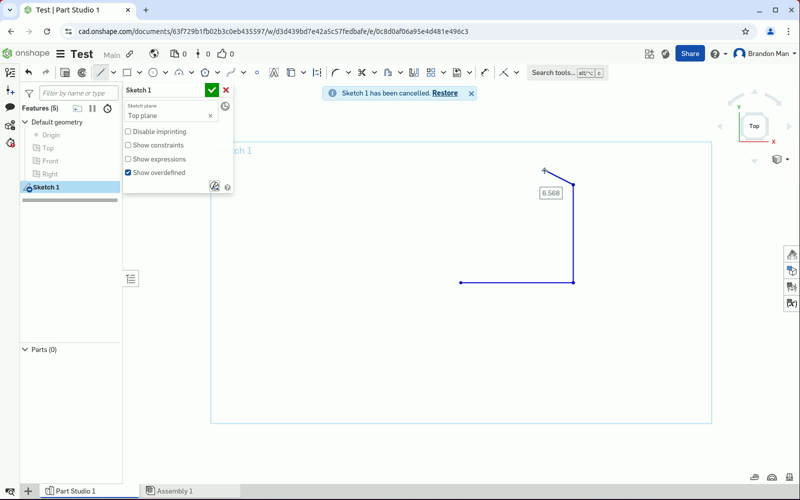
mouse_move(574, 170)
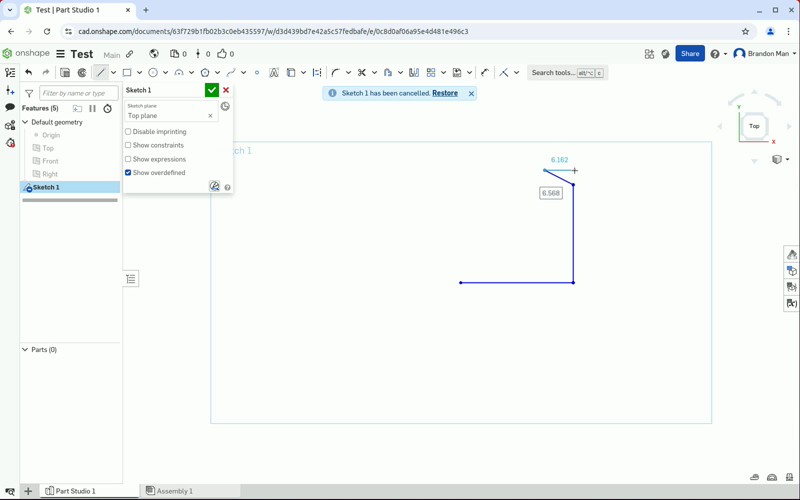
mouse_move(489, 170)
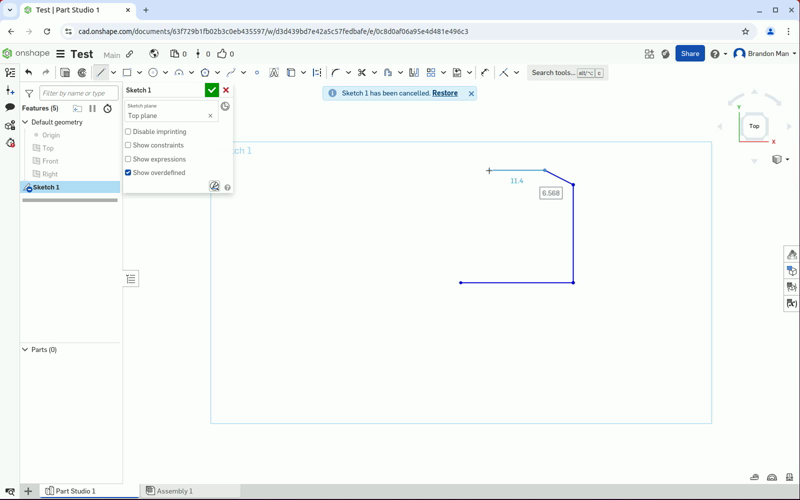
click(489, 170)
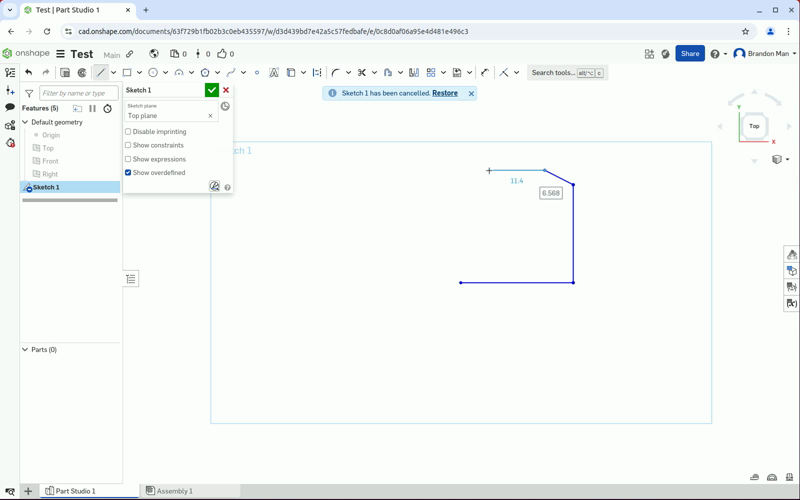
key_up(shift)
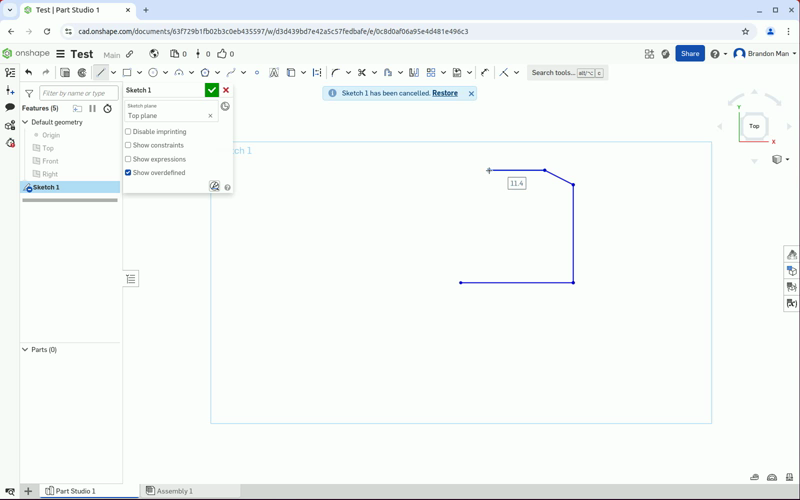
key_down(shift)
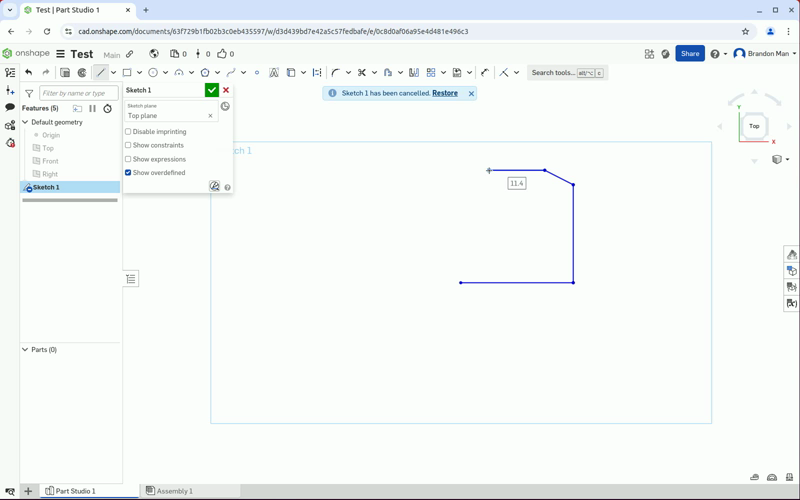
mouse_move(519, 170)
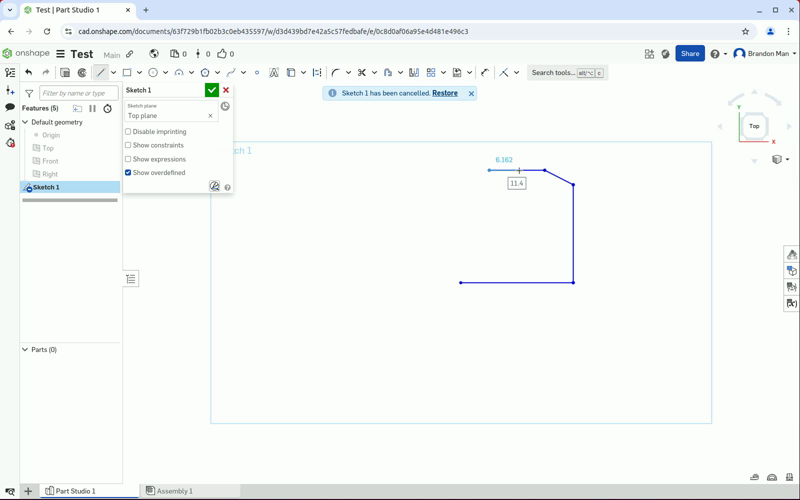
mouse_move(460, 184)
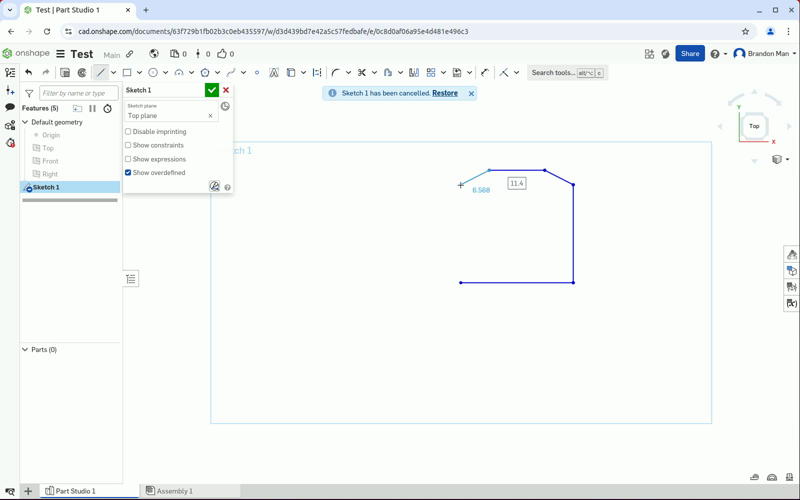
click(460, 184)
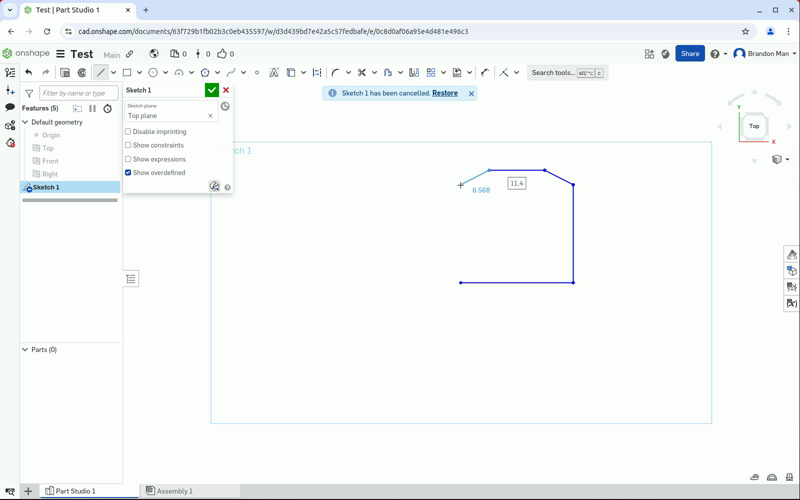
key_up(shift)
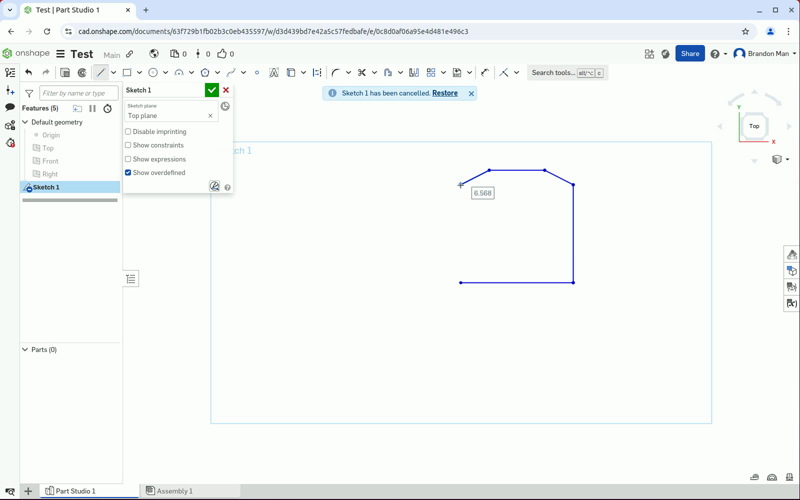
key_down(shift)
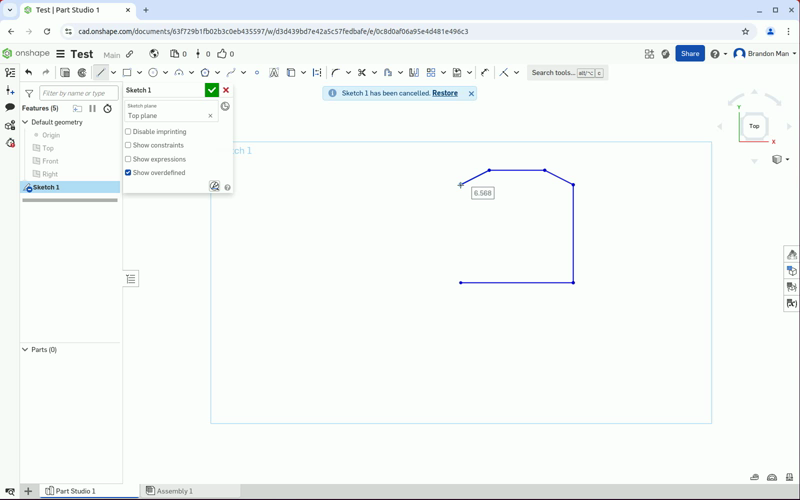
mouse_move(460, 282)
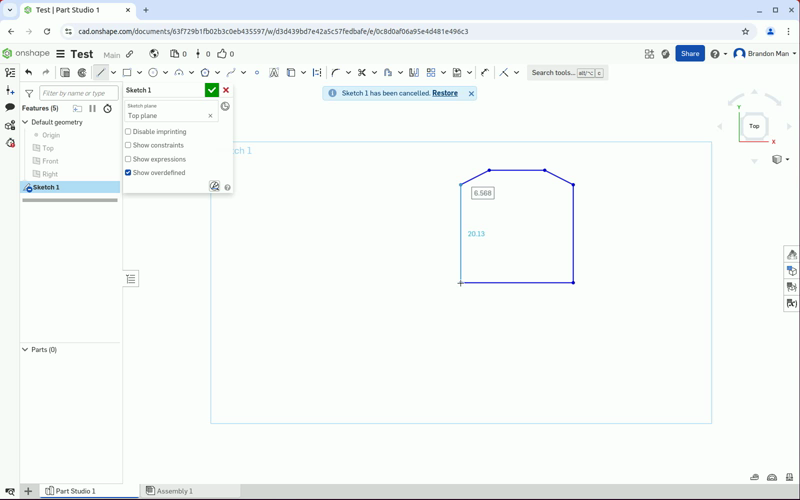
key_up(shift)
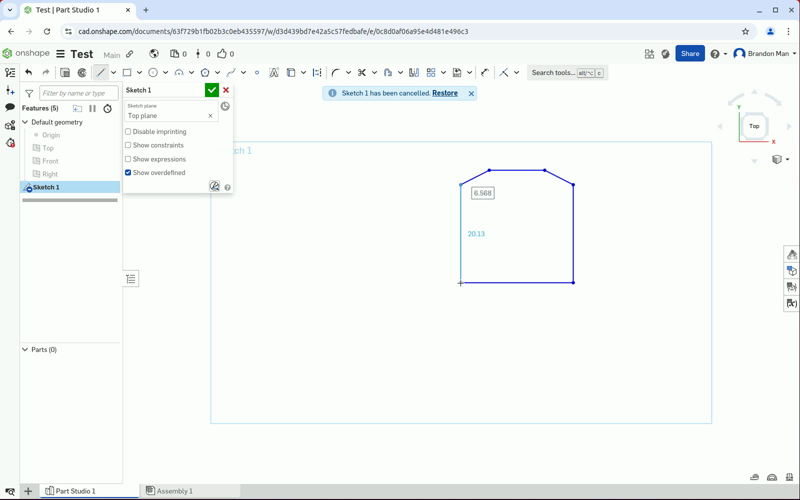
click(460, 282)
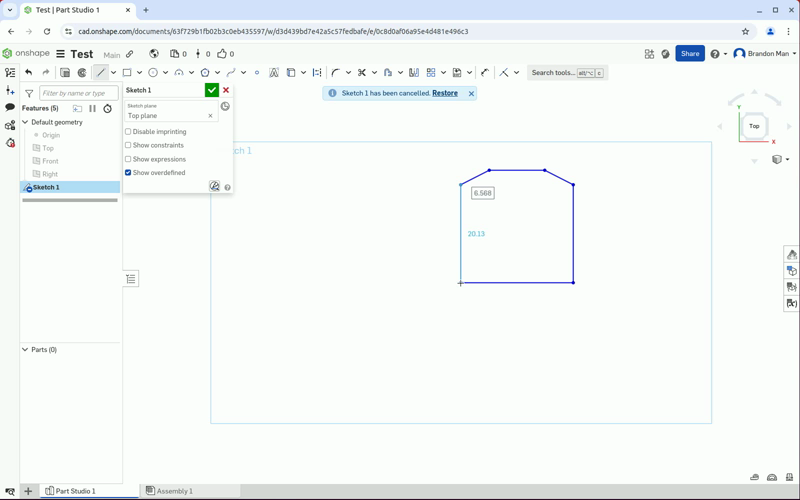
key(esc)
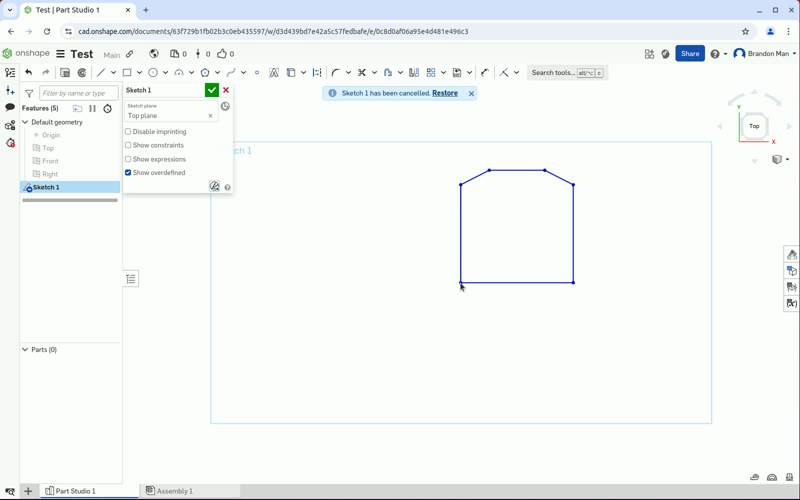
key(c)
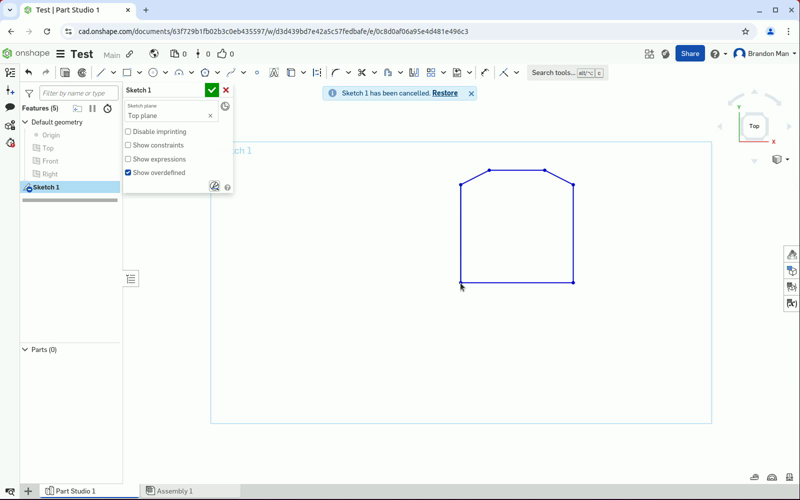
key_down(shift)
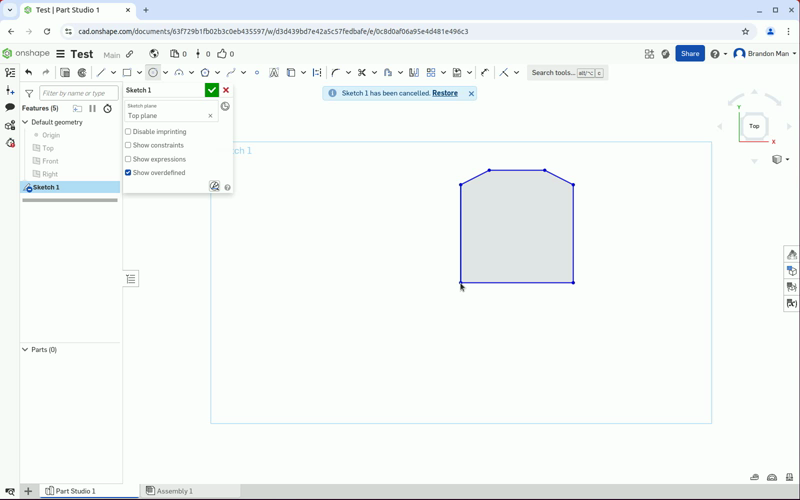
mouse_move(517, 192)
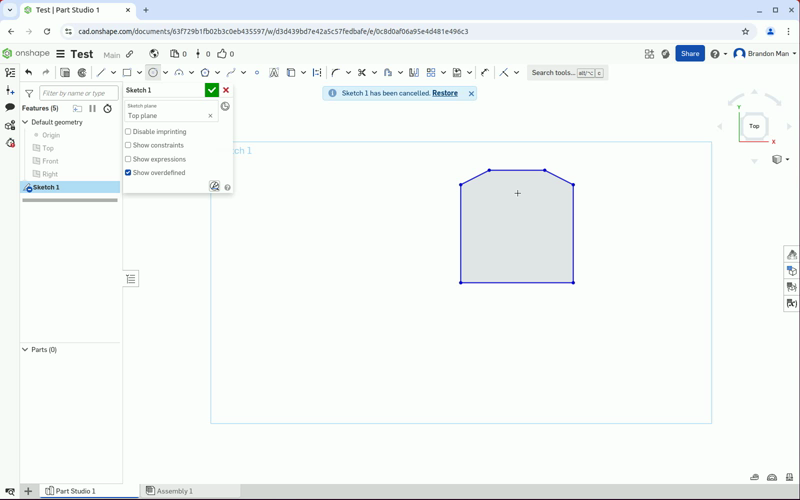
click(517, 192)
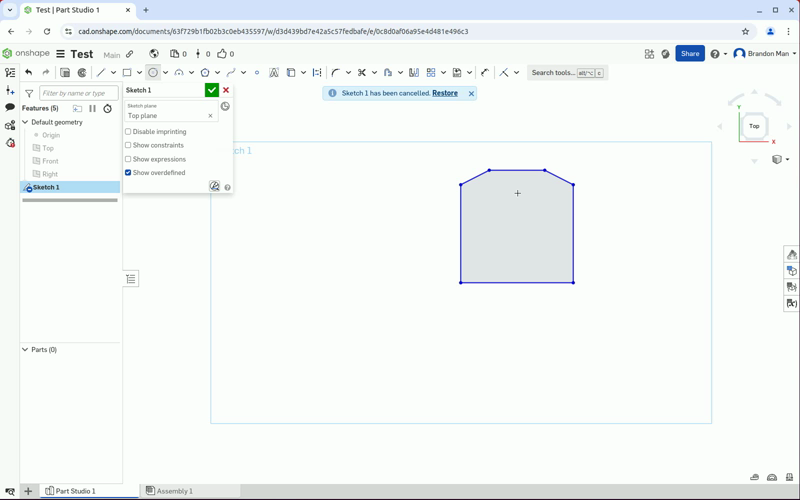
key_up(shift)
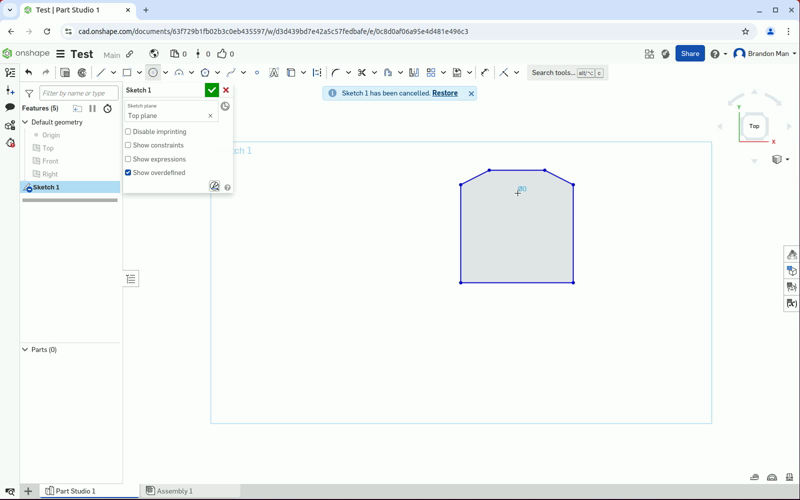
mouse_move(524, 192)
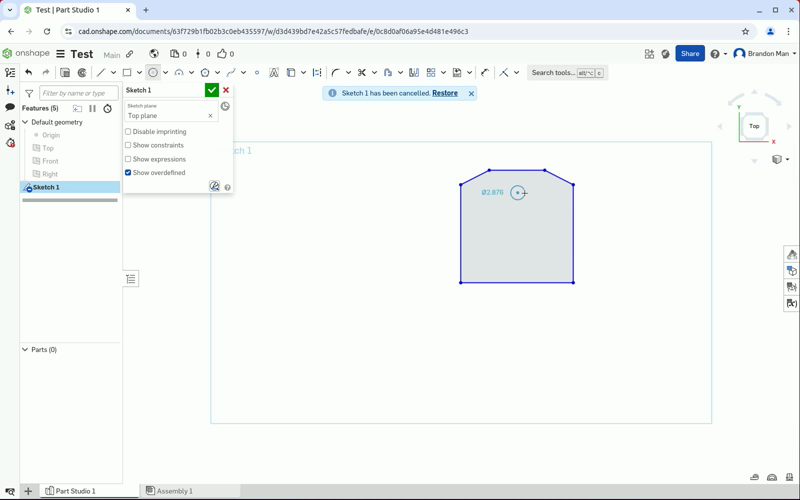
click(524, 192)
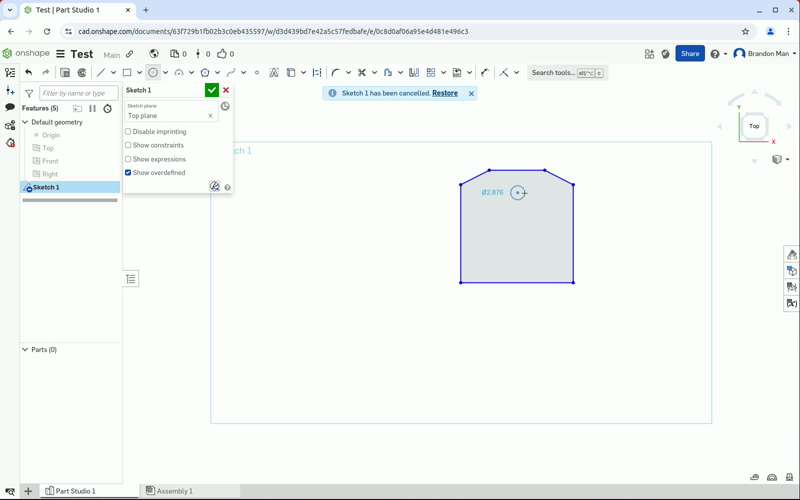
key(esc)
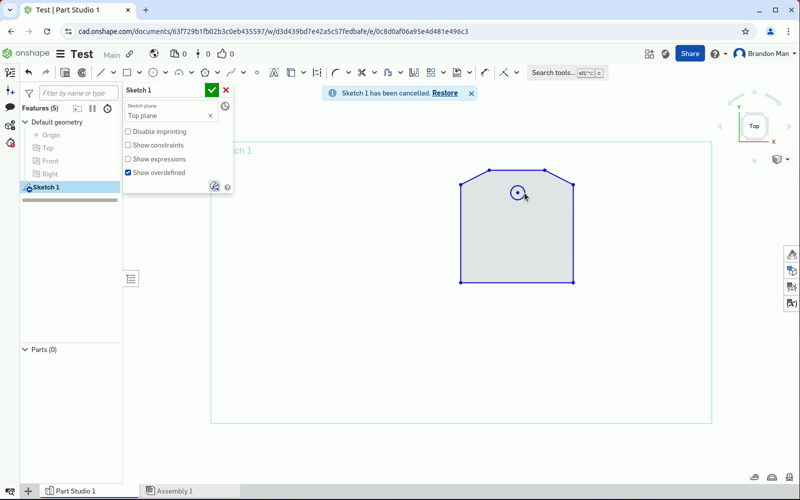
mouse_move(537, 214)
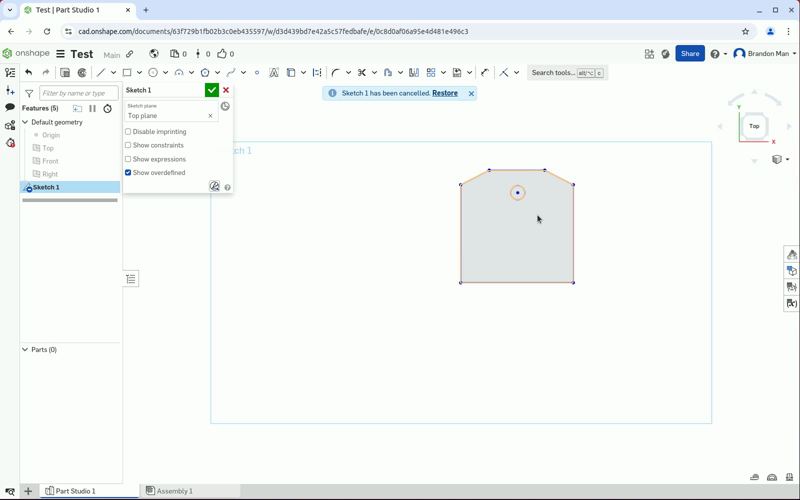
click(537, 214)
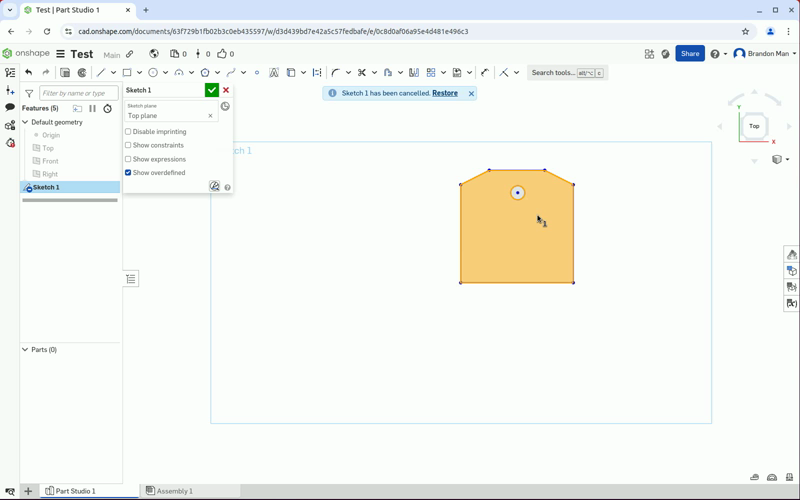
mouse_move(73, 352)
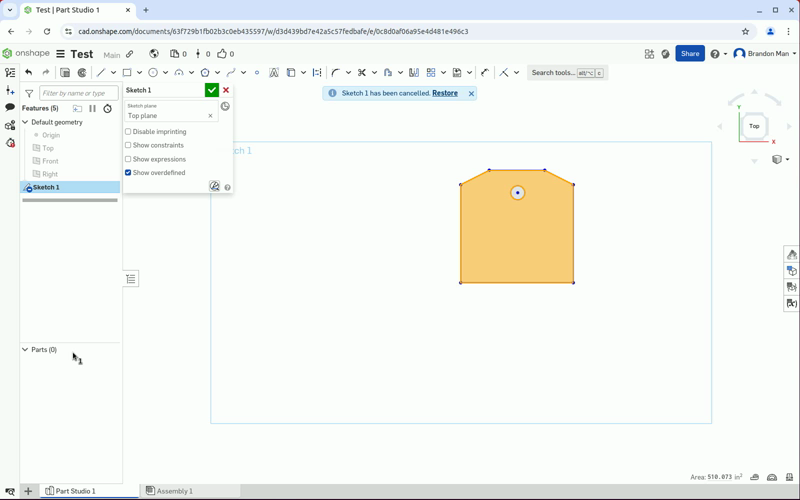
key(shift+y)
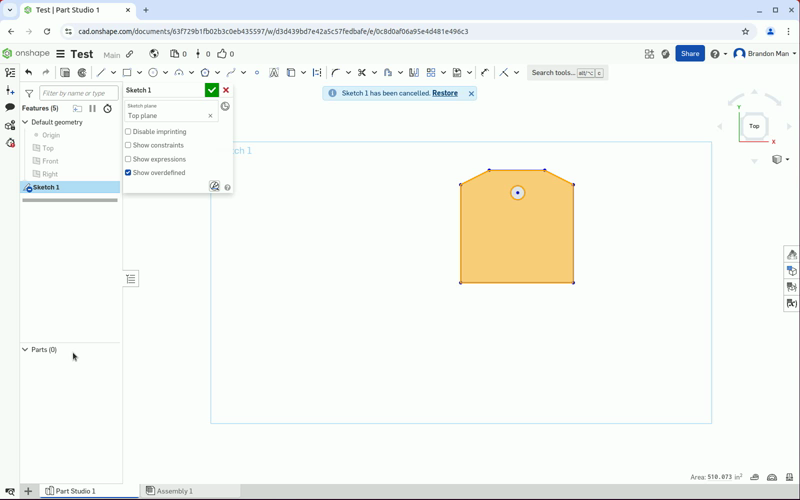
key(shift+e)
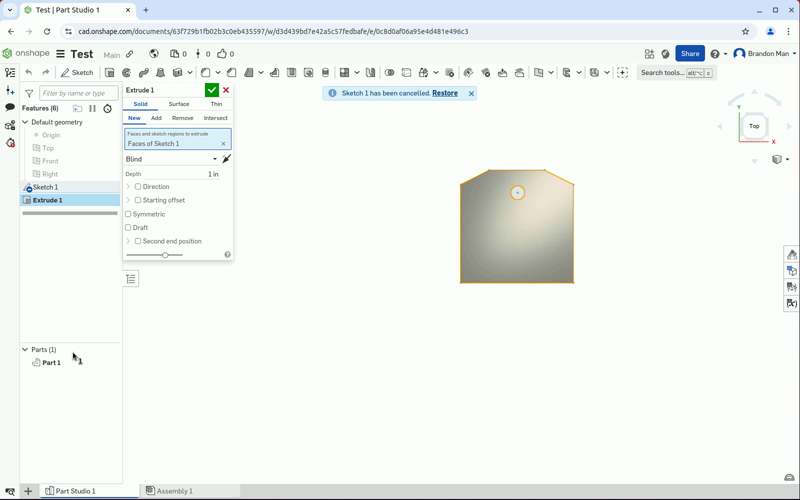
mouse_move(143, 106)
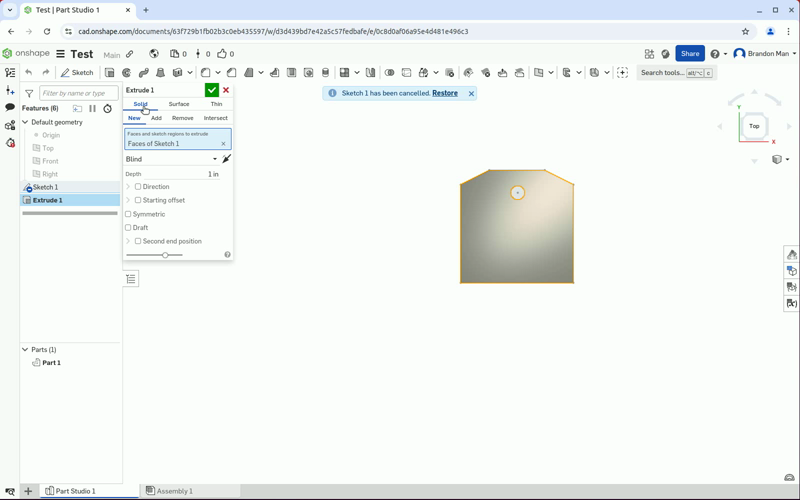
click(143, 106)
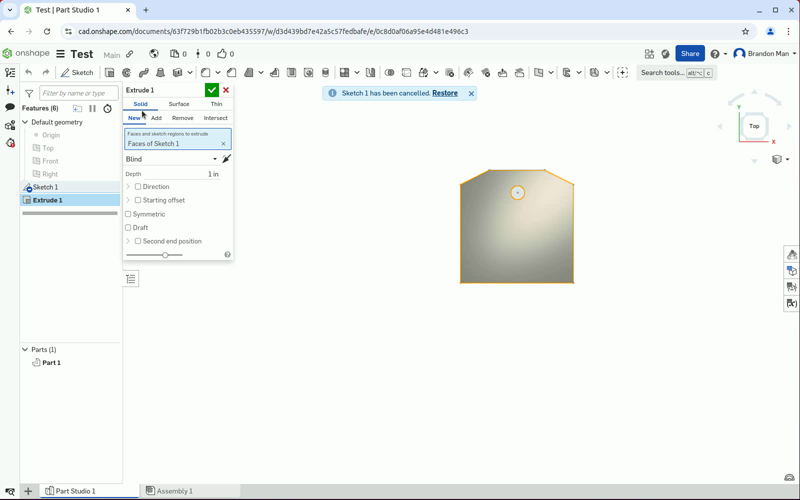
mouse_move(137, 120)
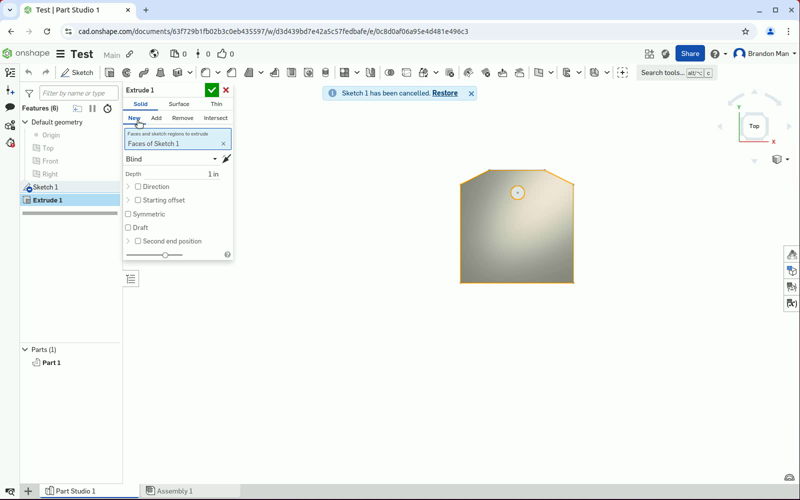
click(137, 120)
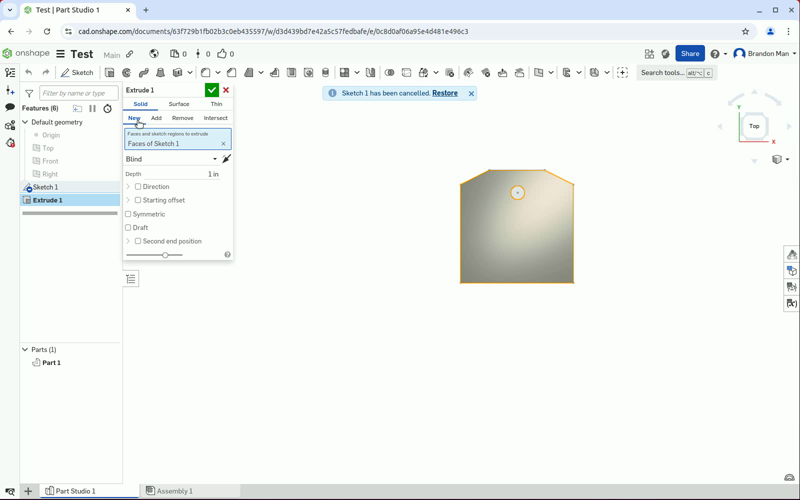
key(tab, 4)
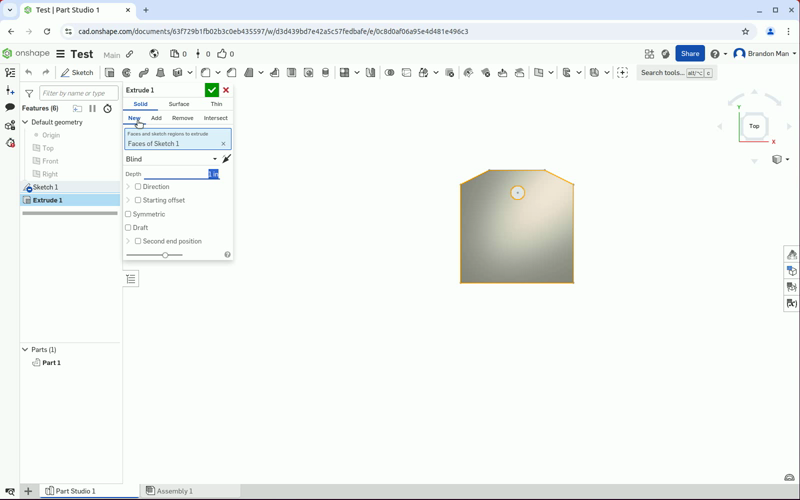
text(2.407)
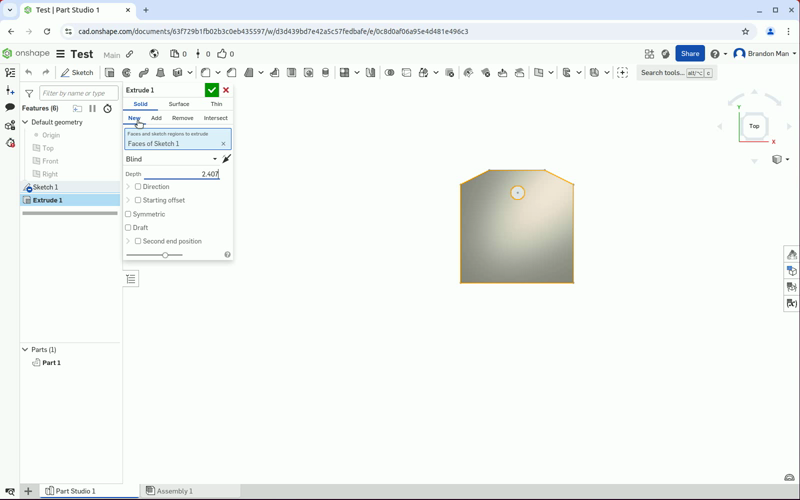
key(enter)
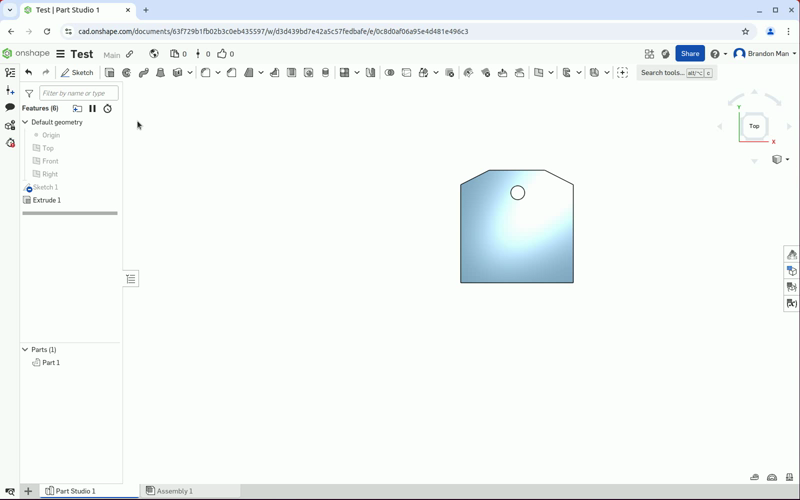
key(shift+h)
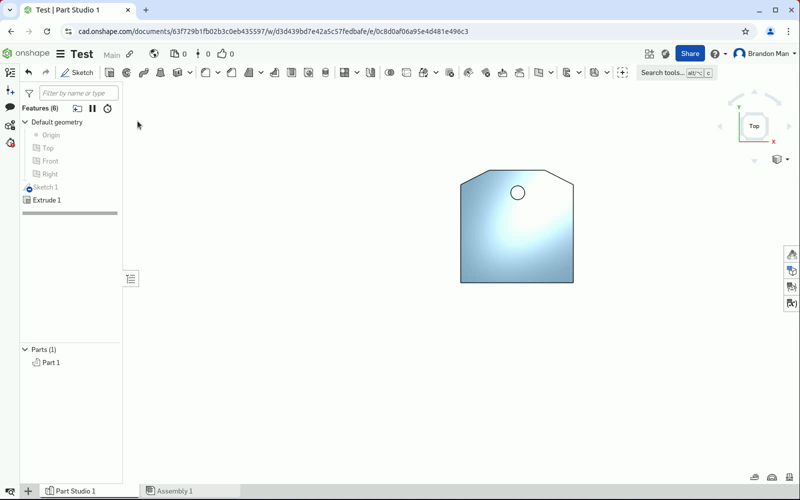
key(shift+h)
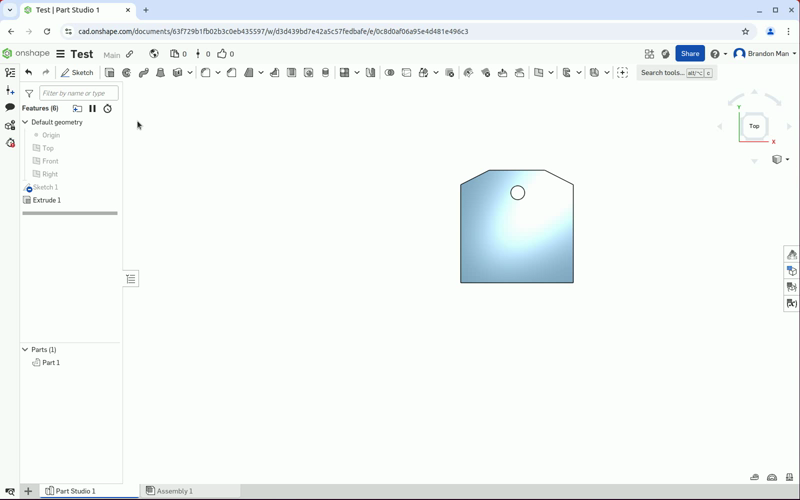
mouse_move(73, 189)
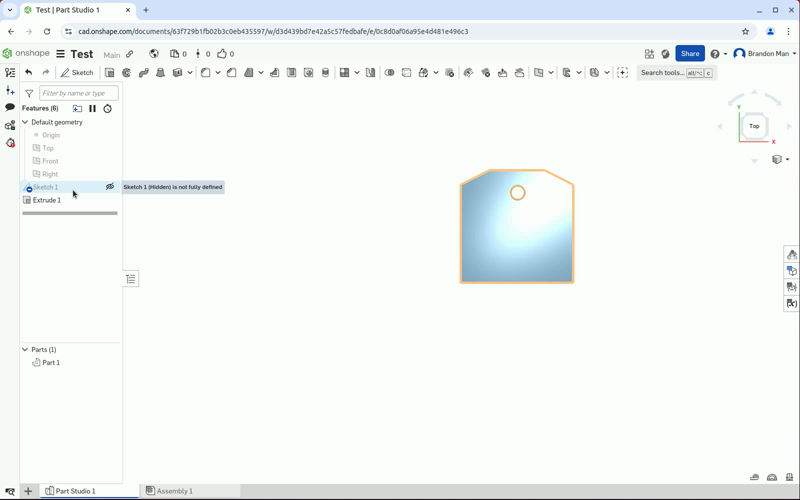
click(73, 189)
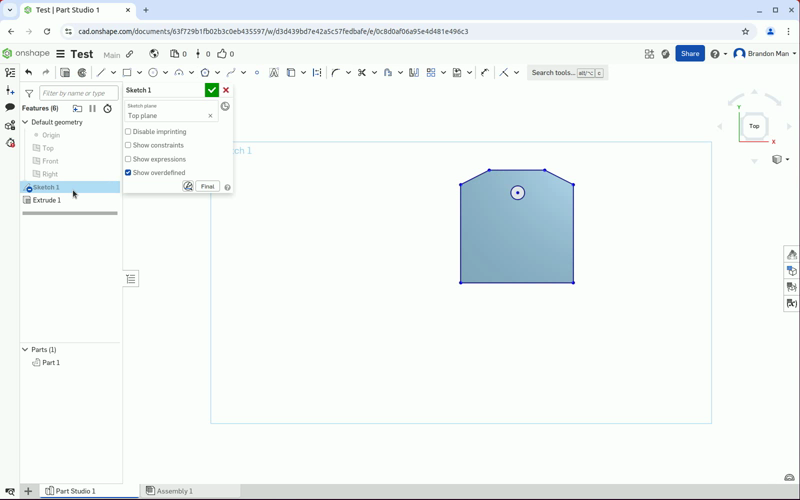
mouse_move(229, 92)
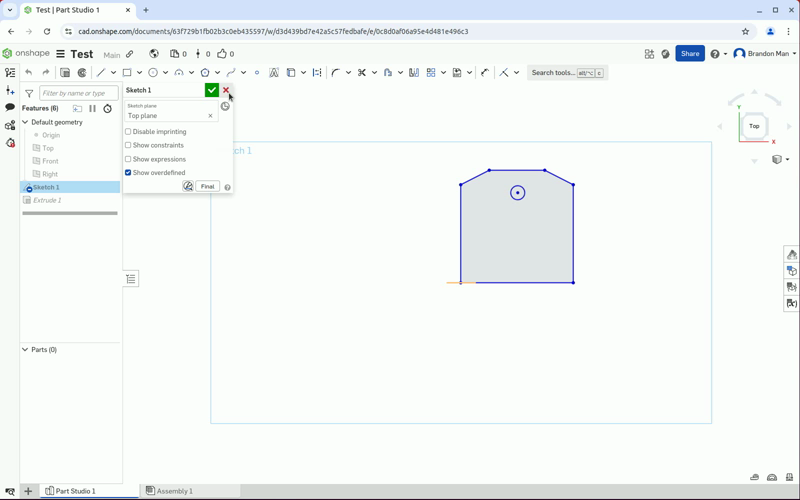
click(229, 92)
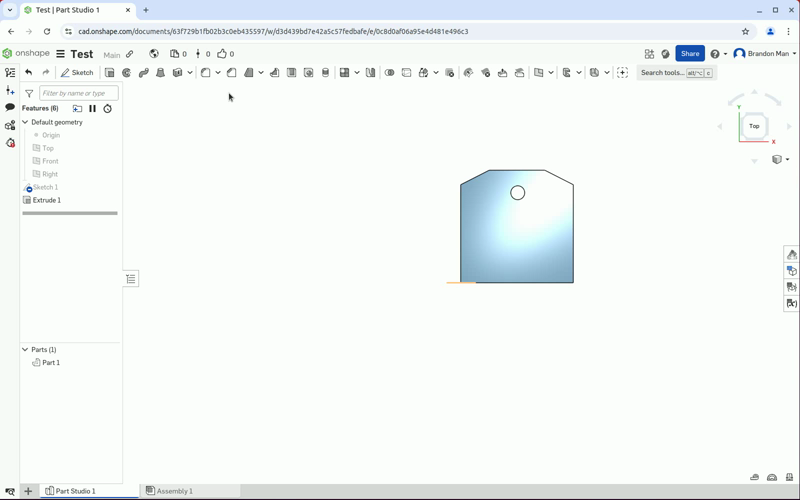
mouse_move(541, 75)
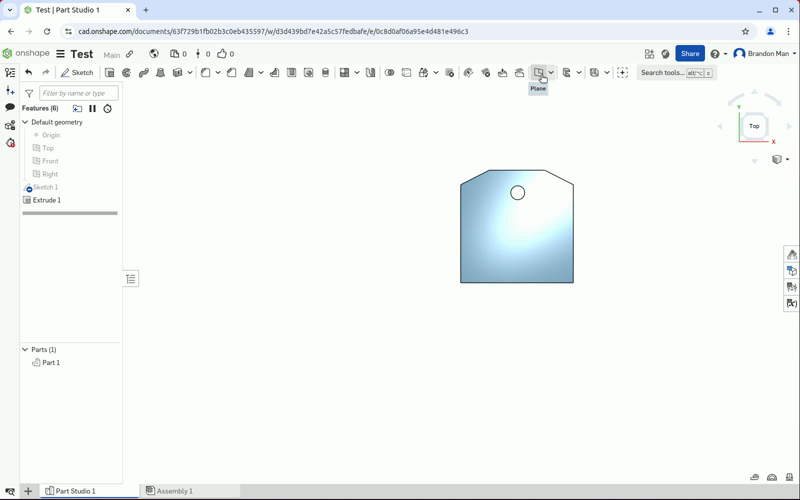
click(541, 75)
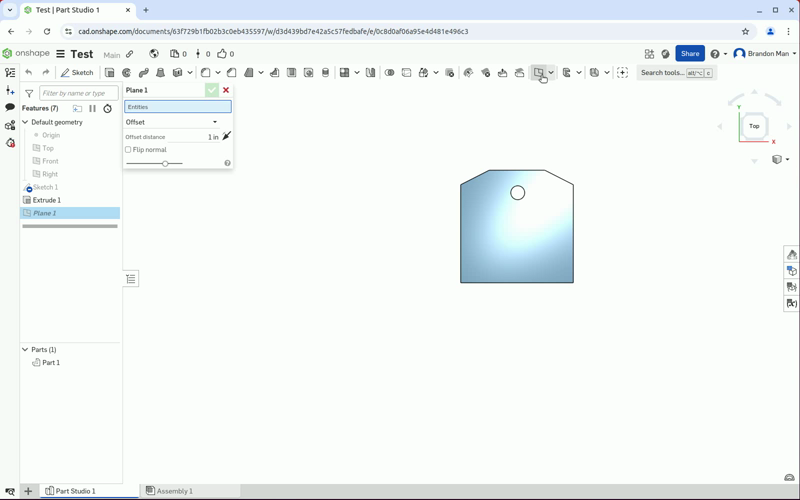
mouse_move(73, 150)
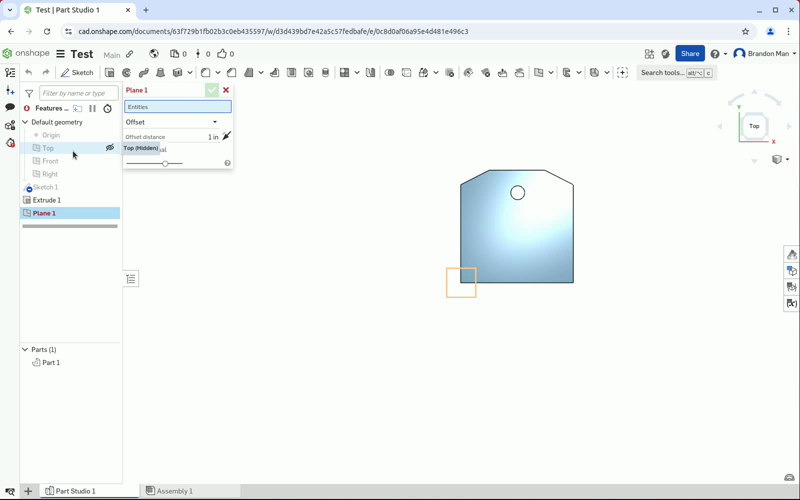
click(73, 150)
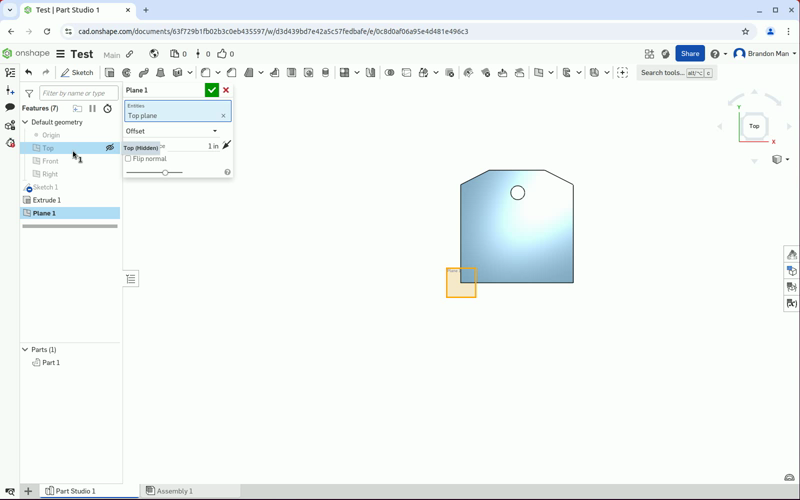
key(tab, 2)
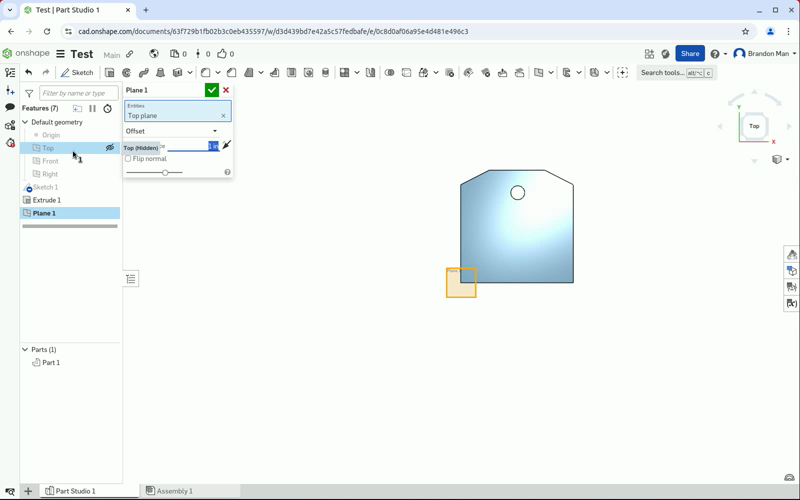
text(2.403)
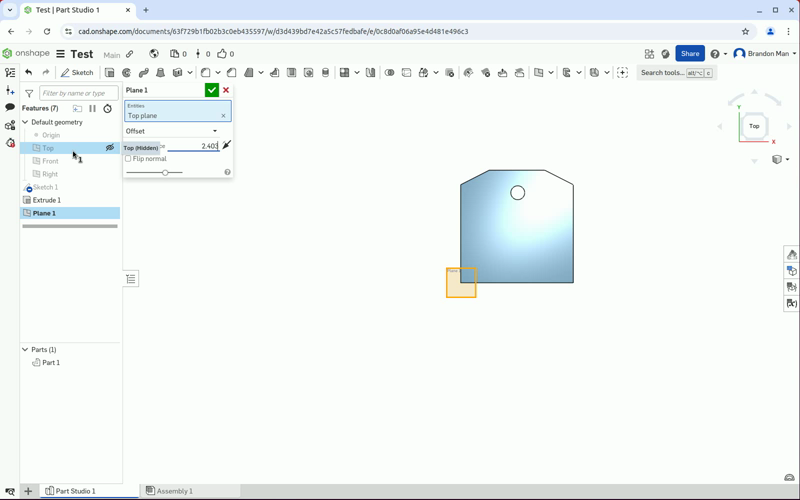
key(enter, 2)
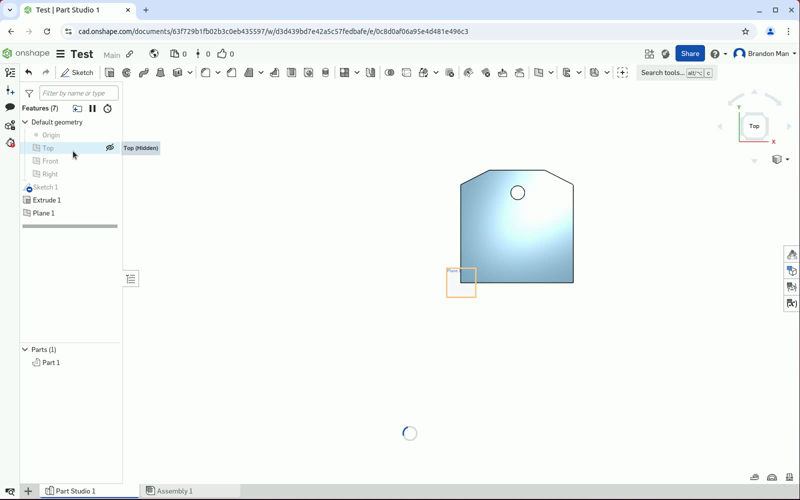
key(shift+s)
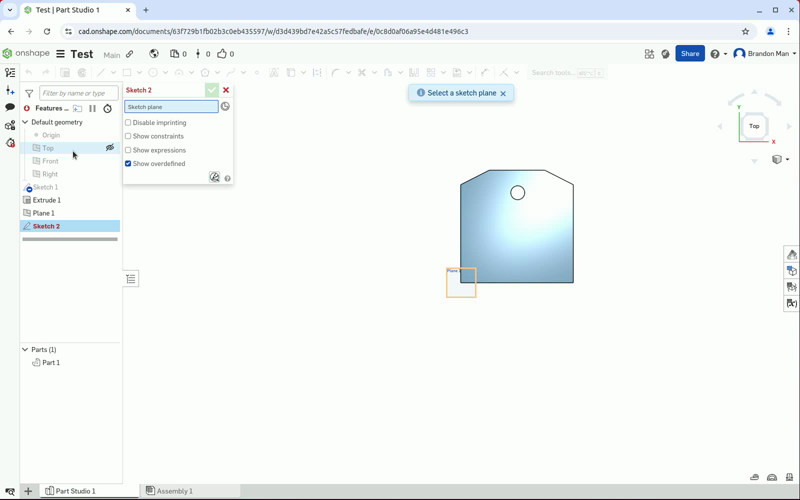
mouse_move(73, 215)
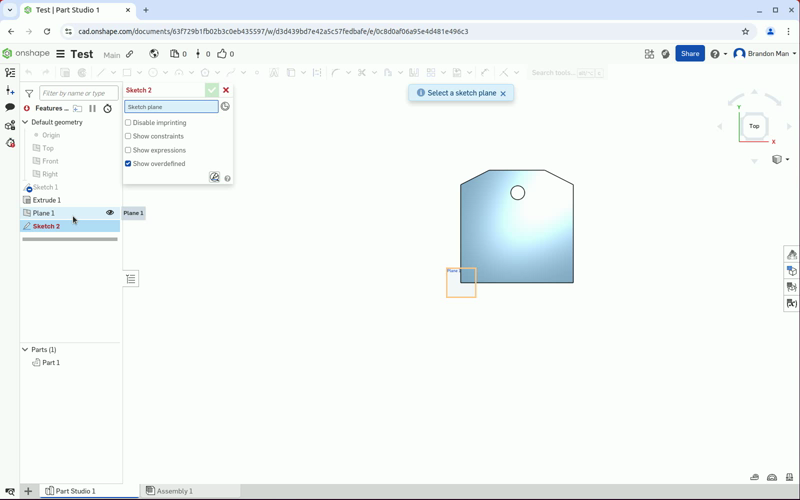
click(73, 215)
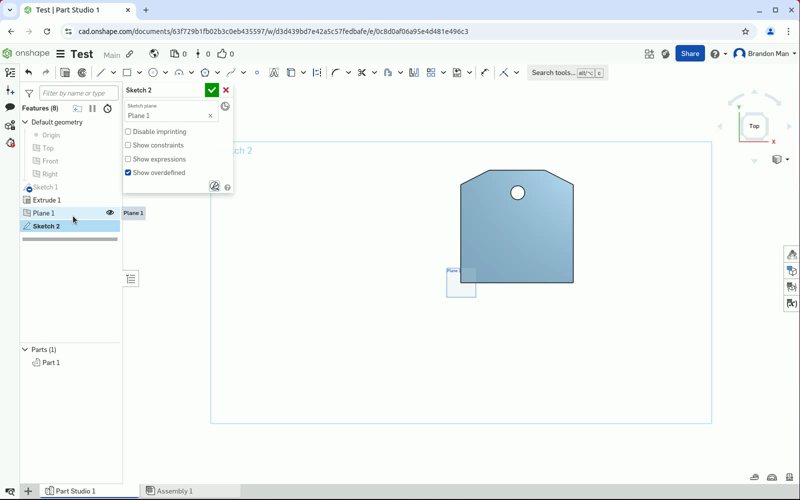
mouse_move(73, 352)
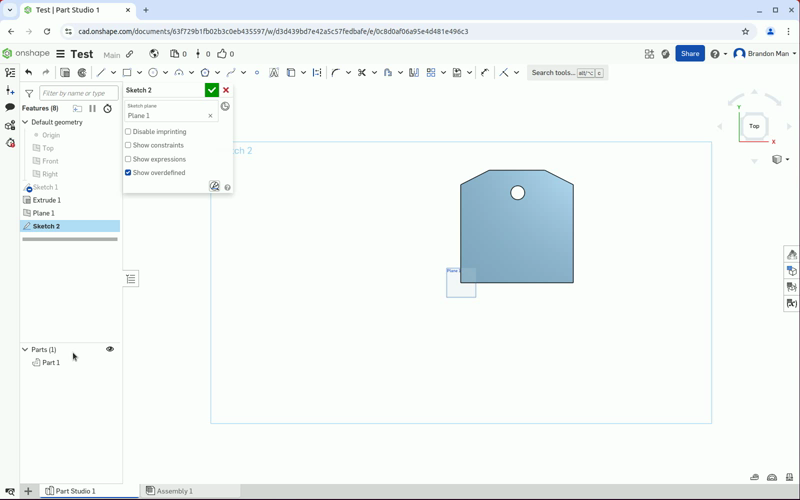
key(y)
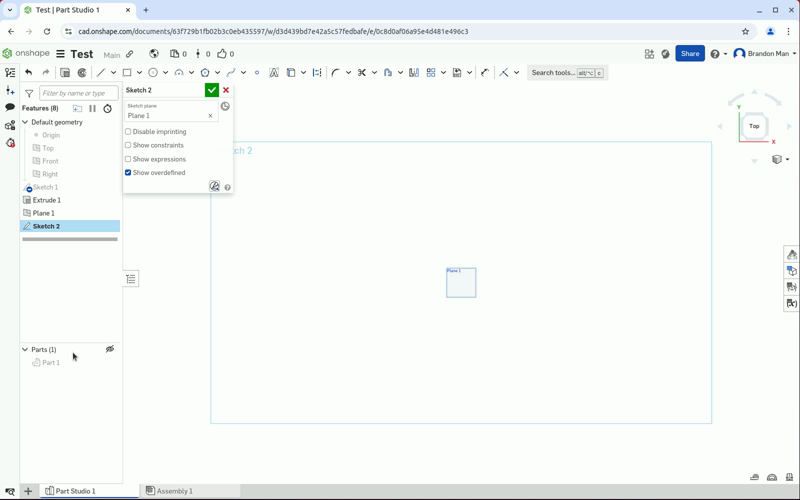
key(l)
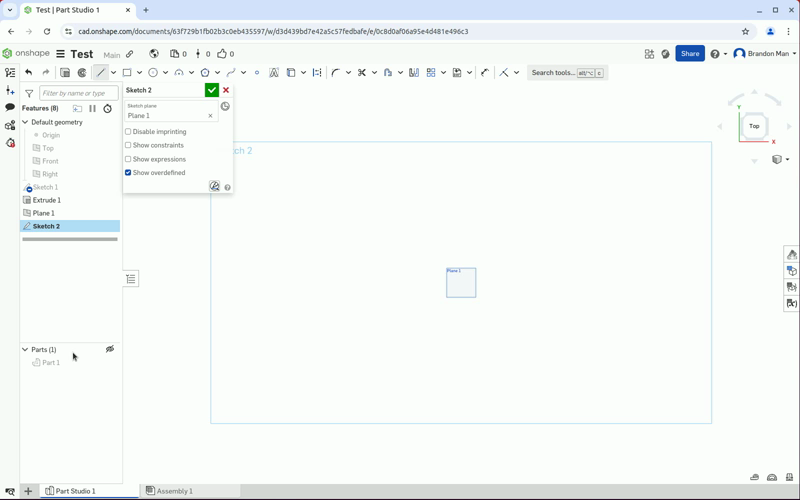
key_down(shift)
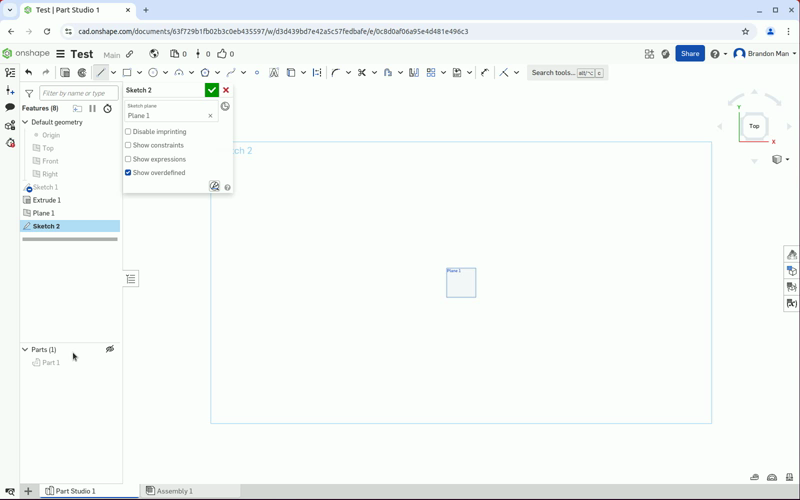
mouse_move(460, 239)
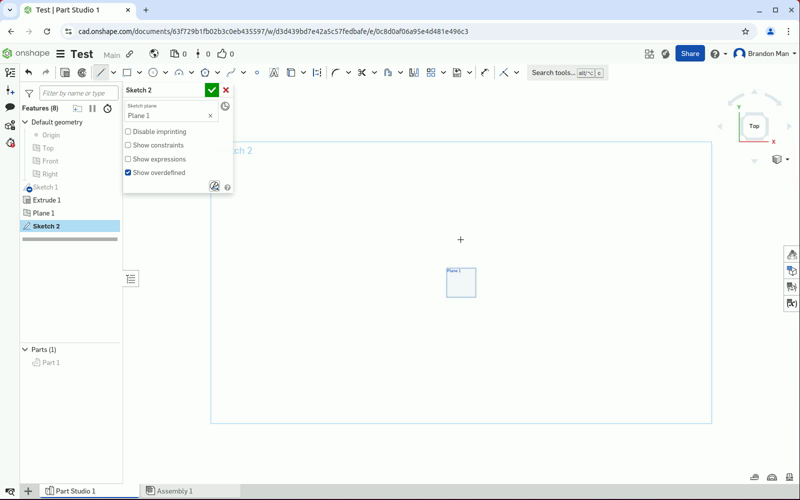
click(460, 239)
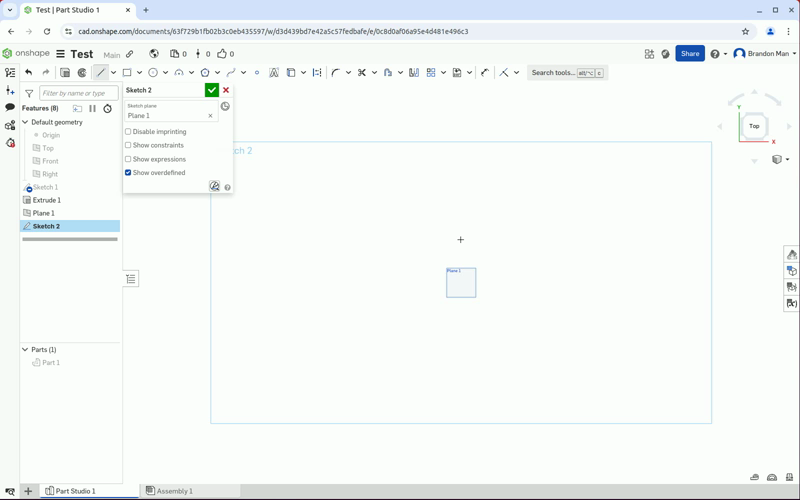
key_up(shift)
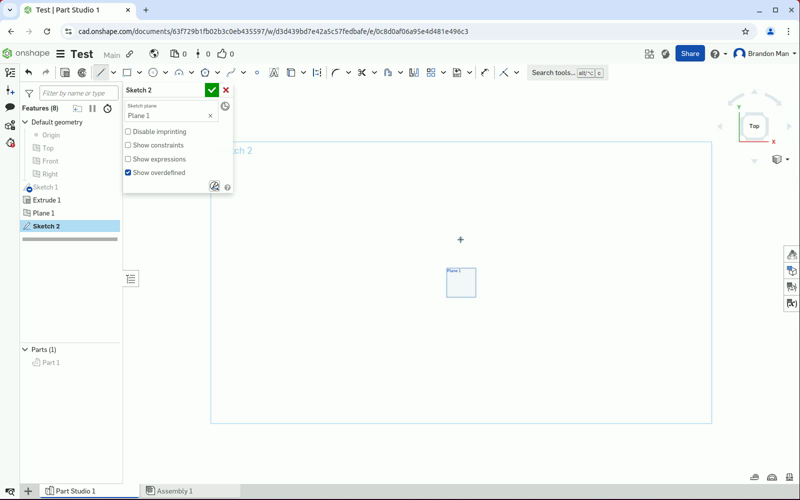
key_down(shift)
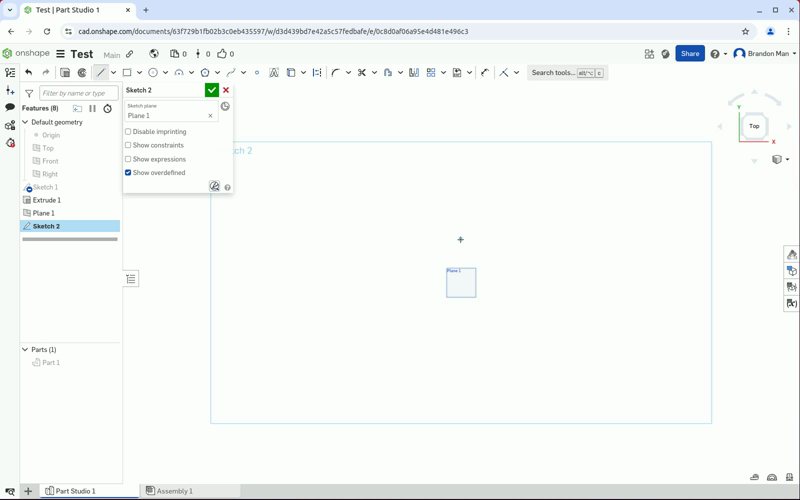
mouse_move(573, 239)
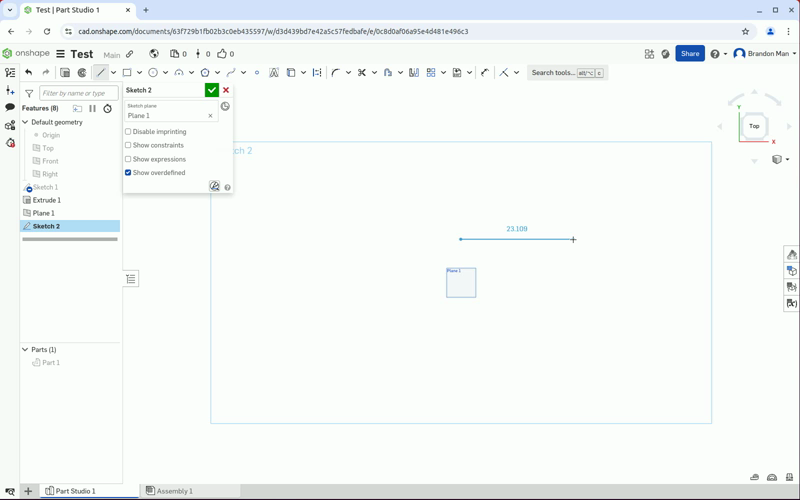
click(573, 239)
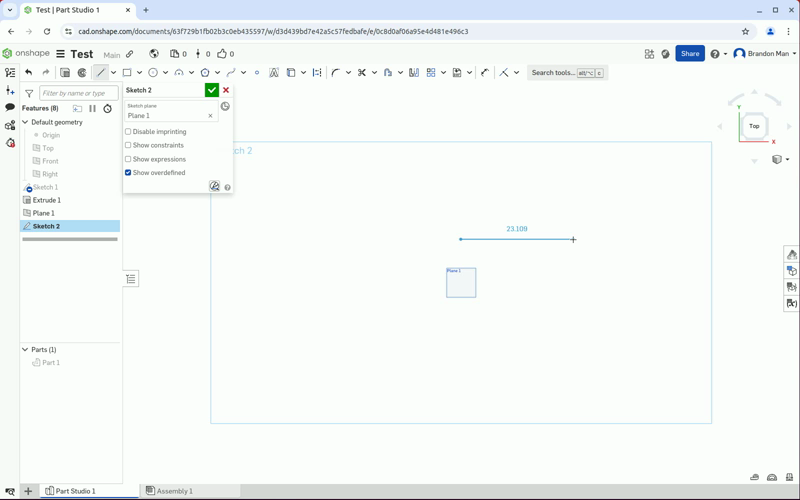
key_up(shift)
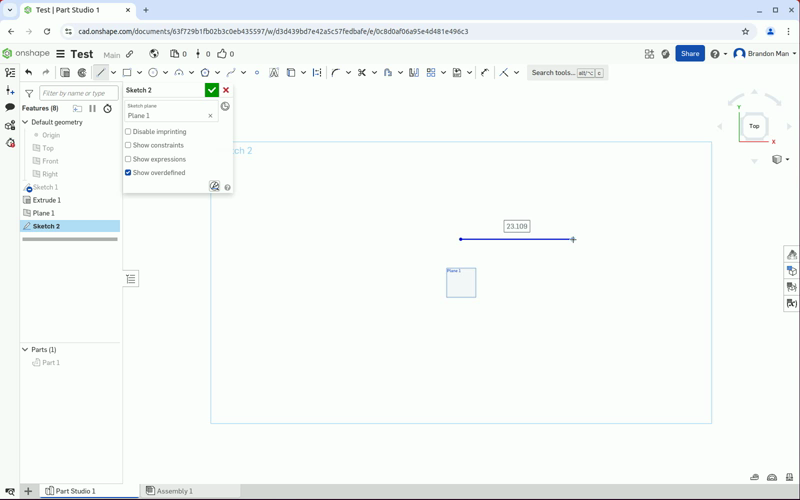
key_down(shift)
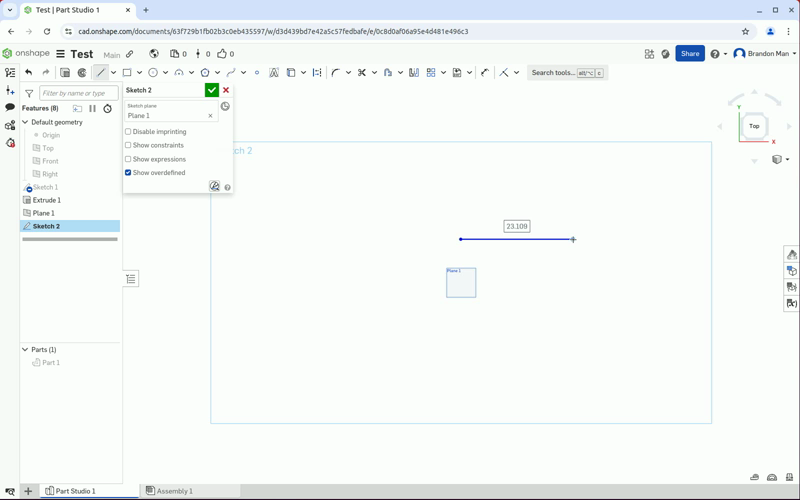
mouse_move(589, 239)
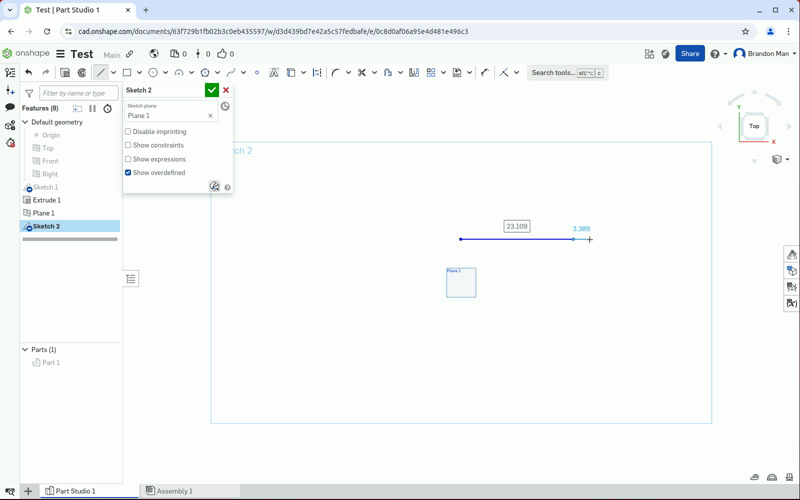
mouse_move(573, 233)
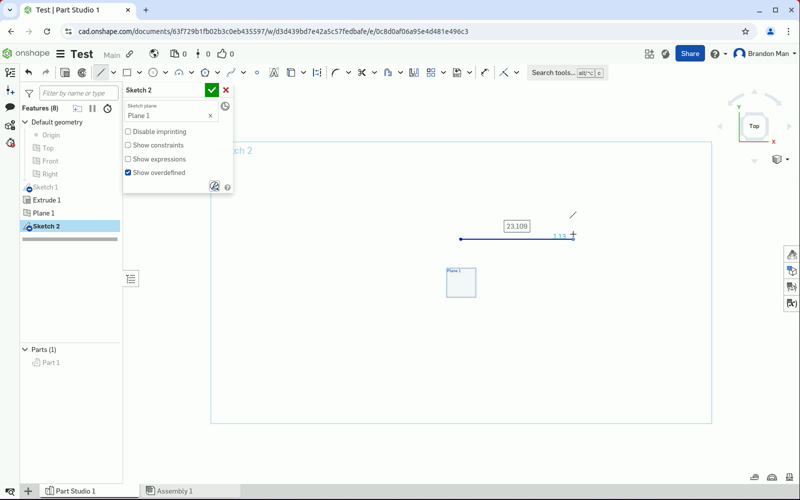
scroll(6)
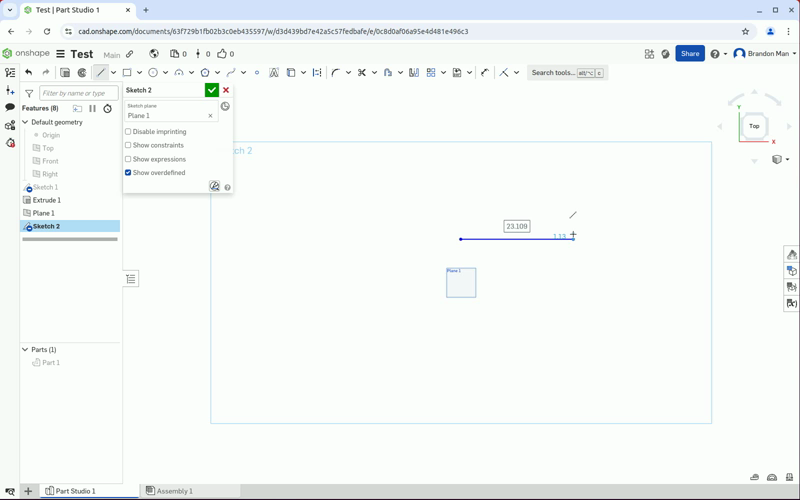
scroll(6)
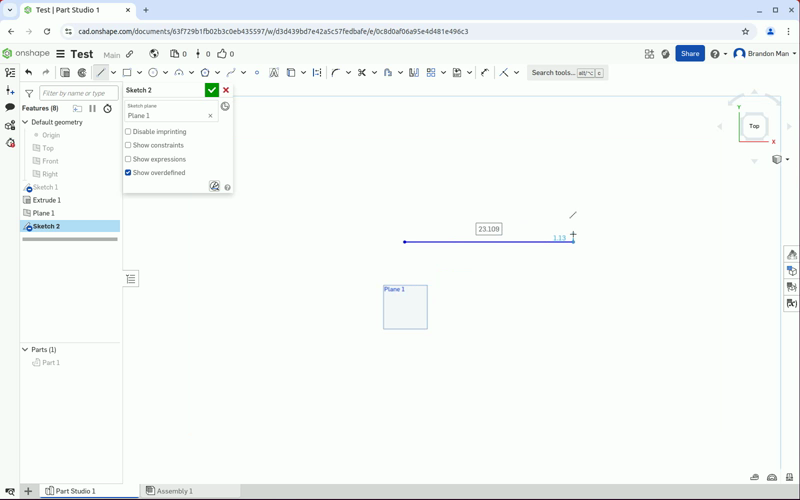
scroll(6)
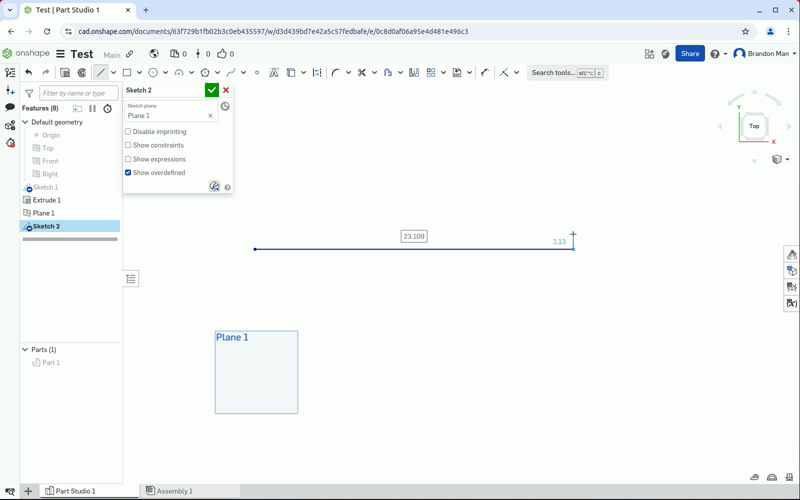
scroll(6)
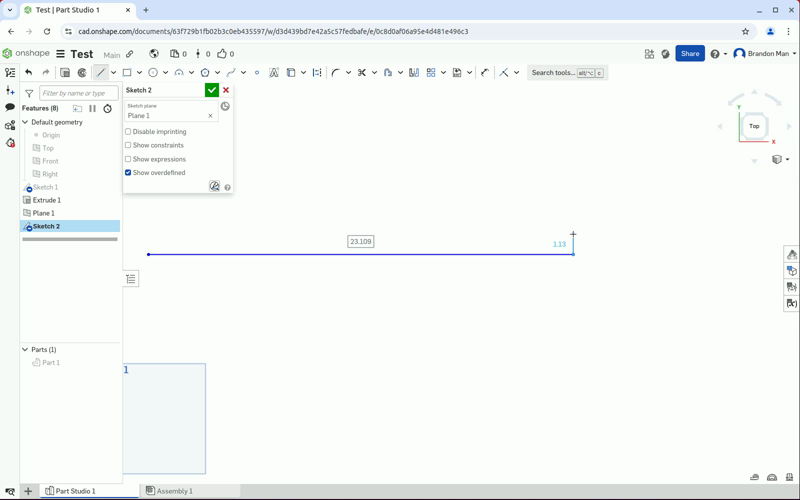
scroll(6)
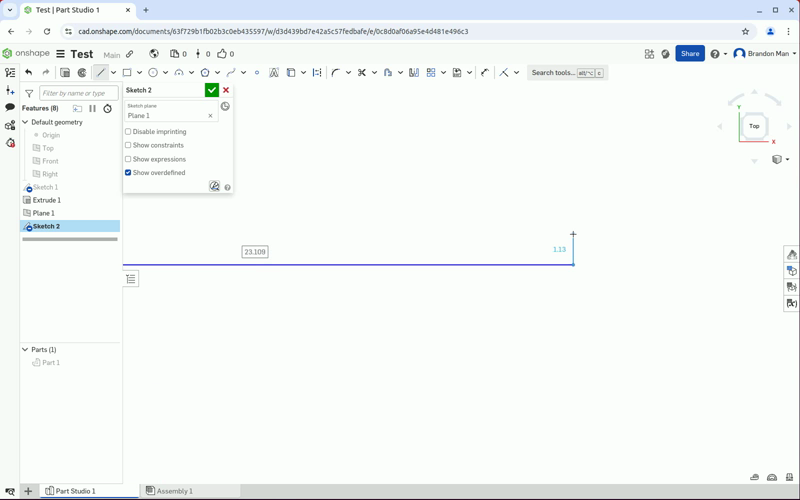
scroll(6)
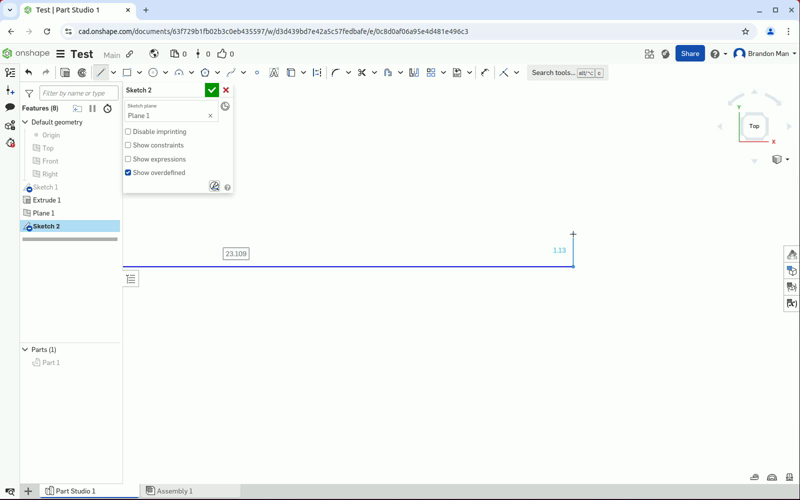
scroll(6)
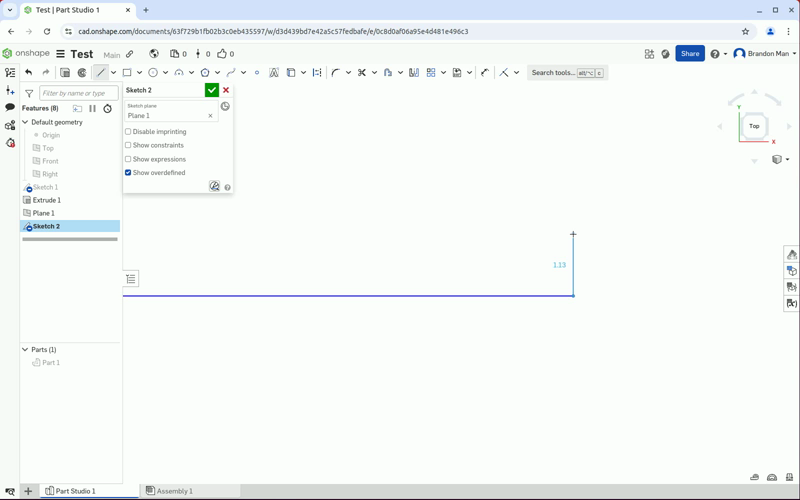
click(573, 233)
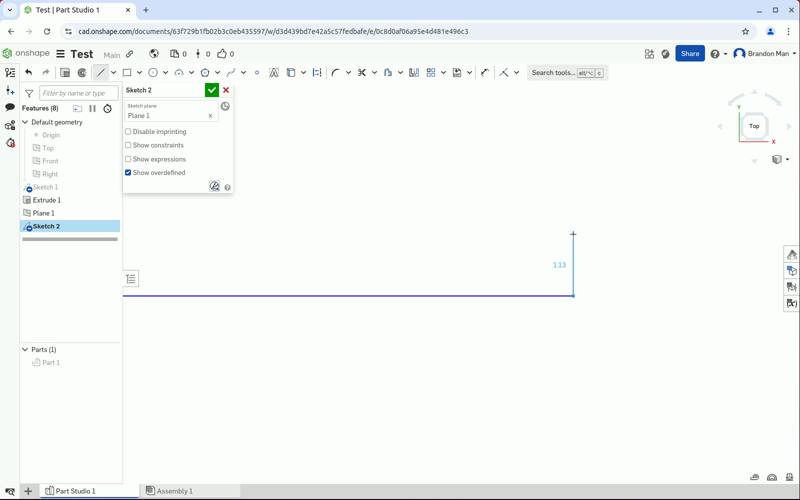
scroll(-6)
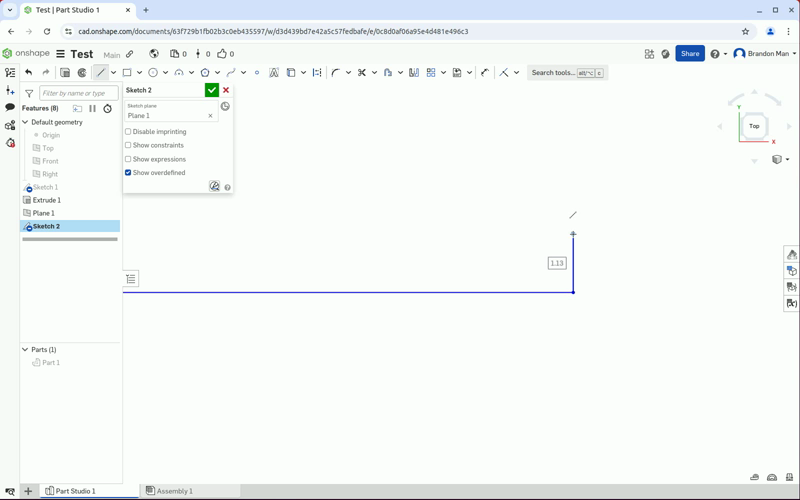
scroll(-6)
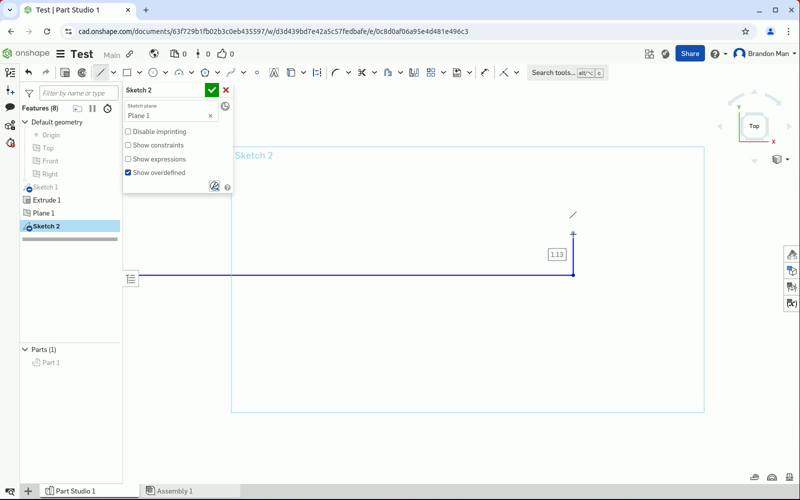
scroll(-6)
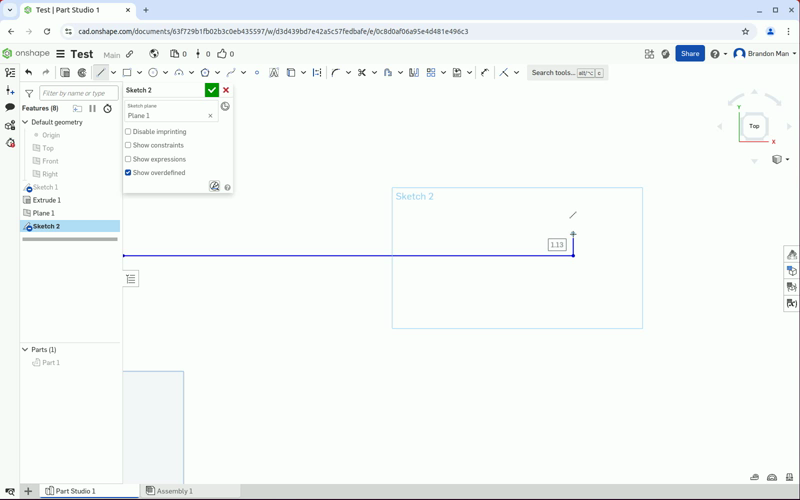
scroll(-6)
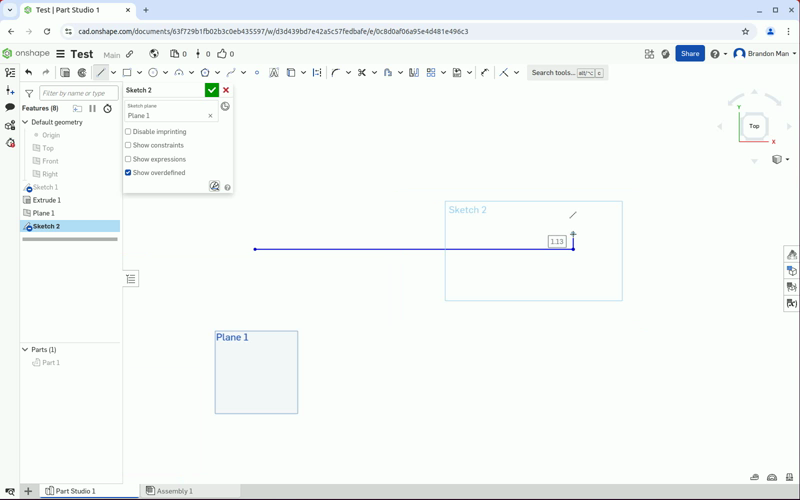
scroll(-6)
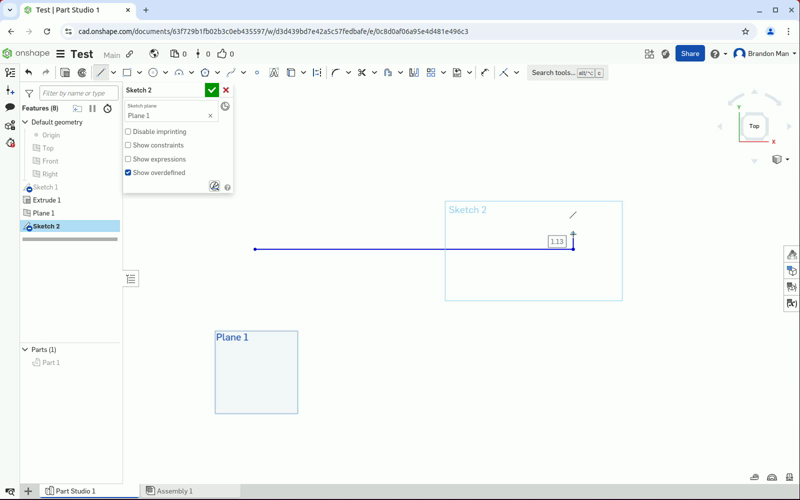
scroll(-6)
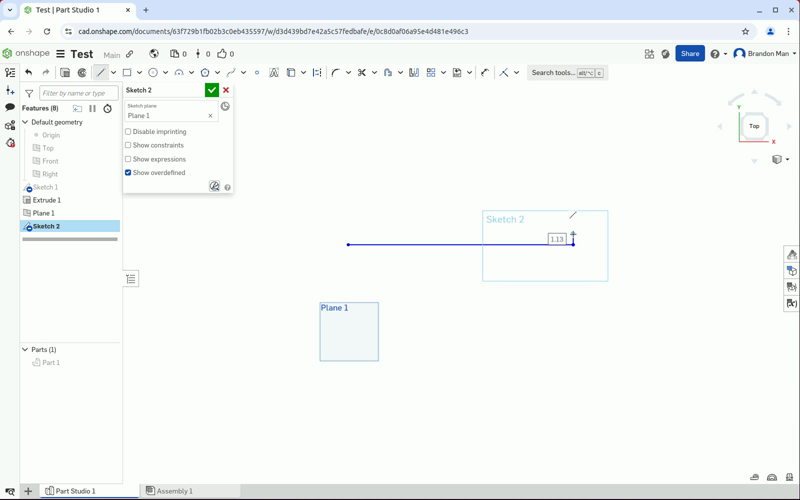
scroll(-6)
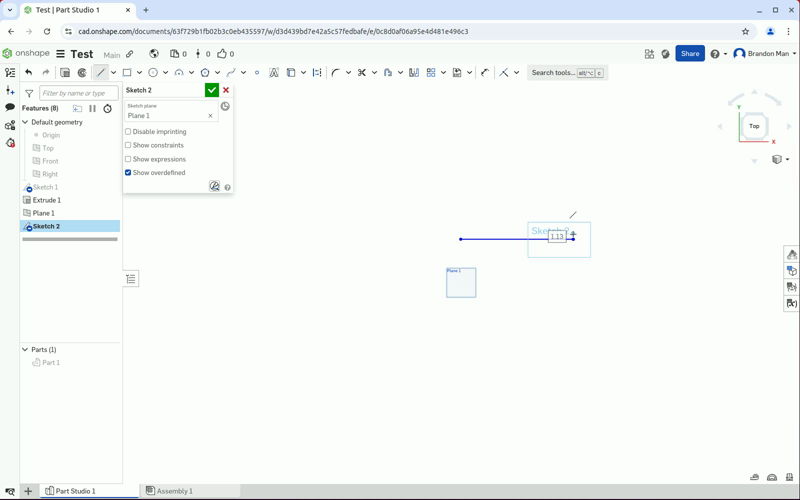
key_up(shift)
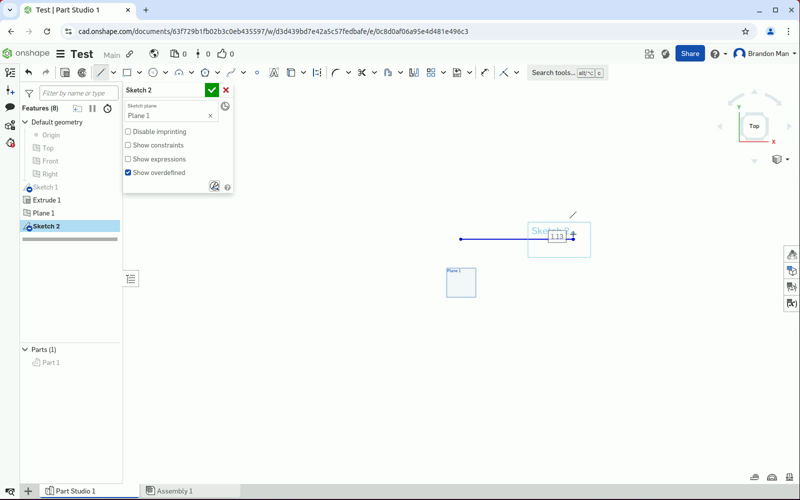
key_down(shift)
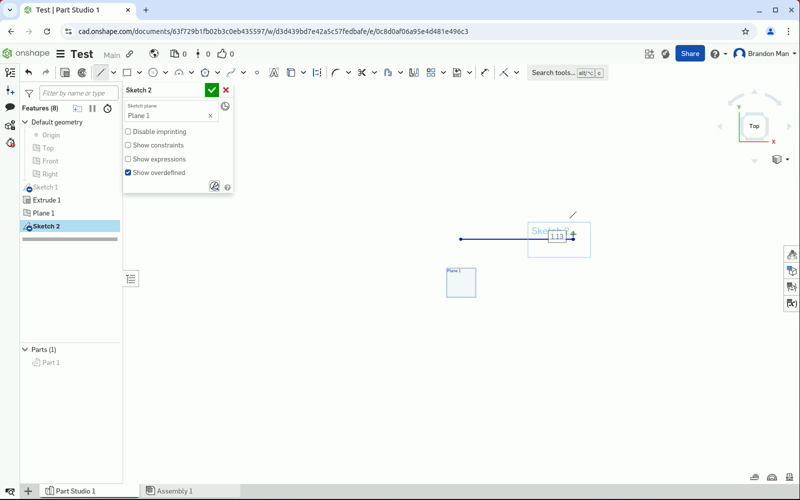
mouse_move(460, 233)
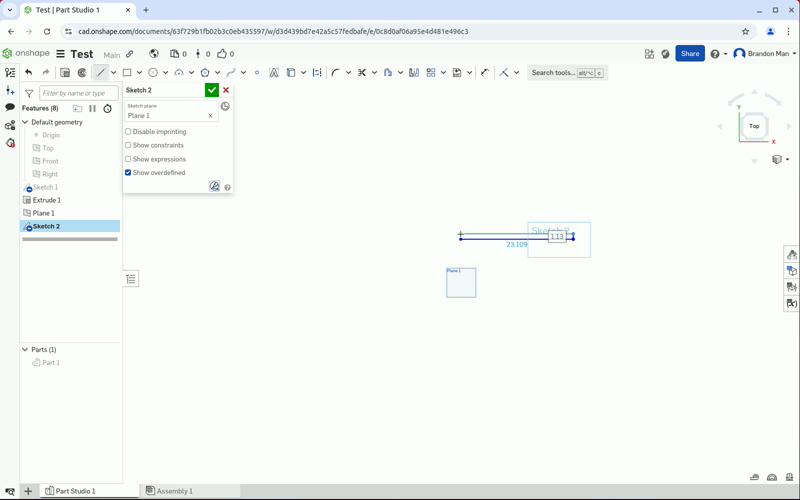
click(460, 233)
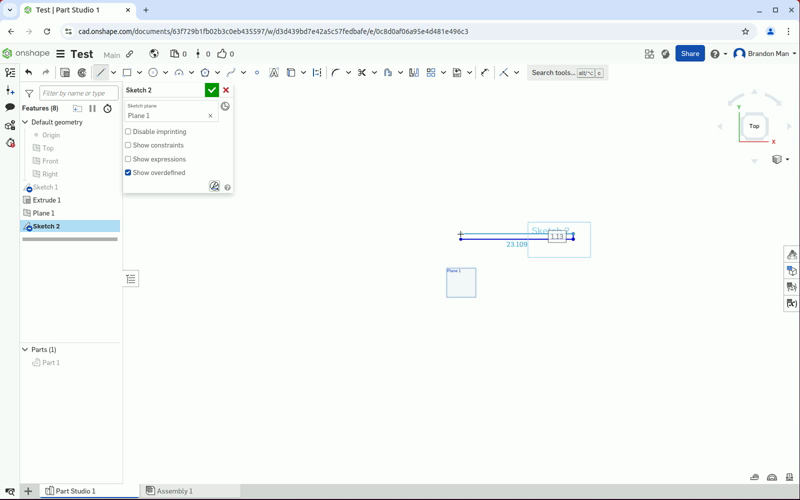
key_up(shift)
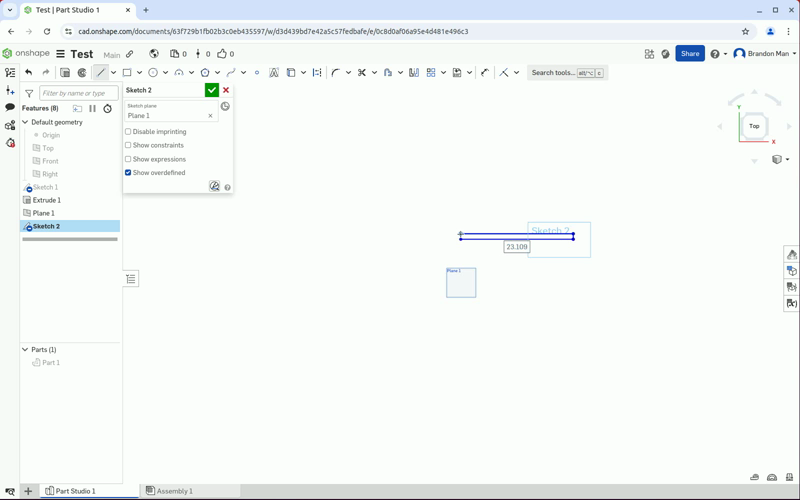
mouse_move(490, 233)
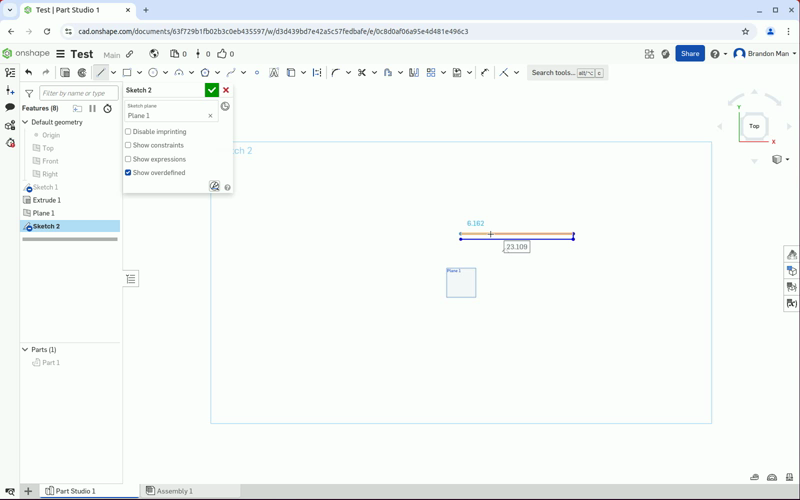
key_down(shift)
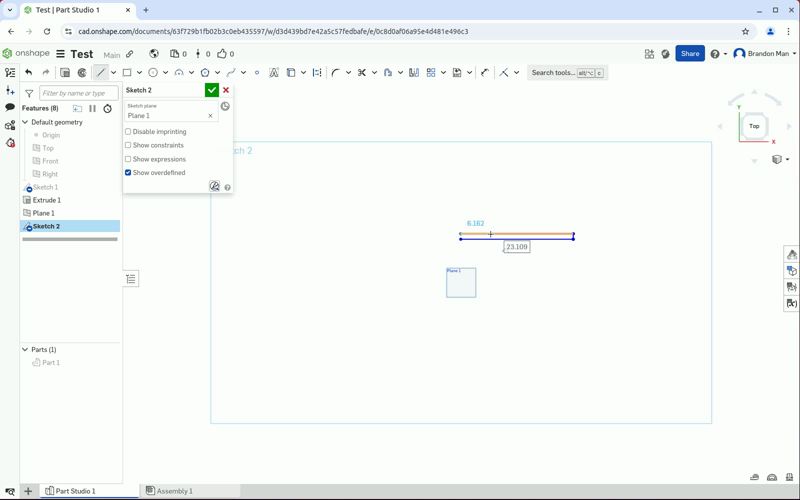
mouse_move(460, 239)
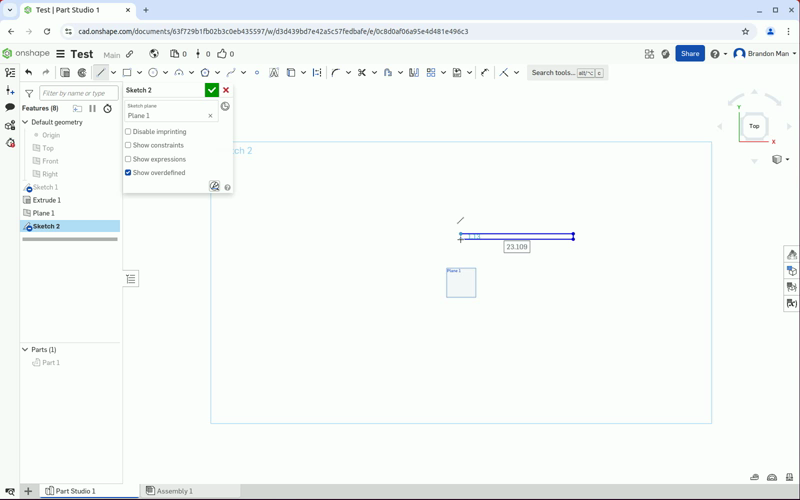
scroll(6)
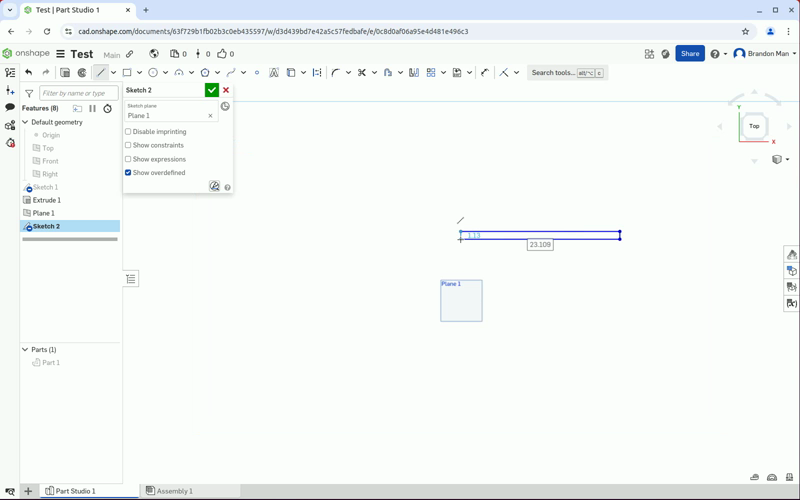
scroll(6)
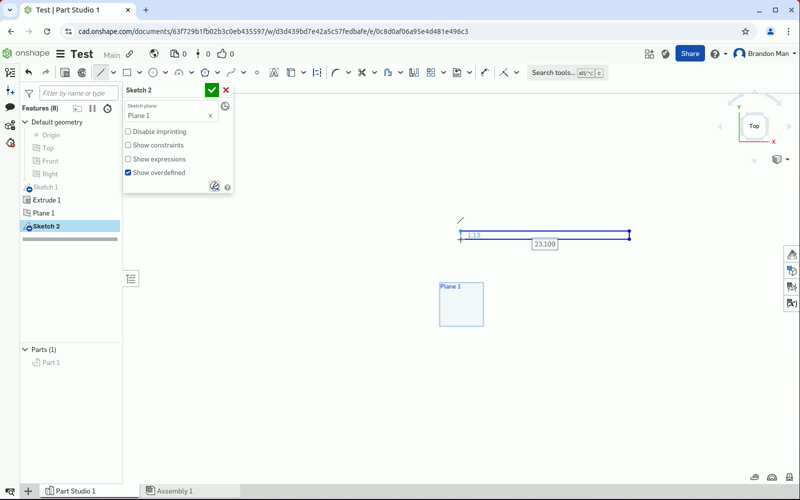
scroll(6)
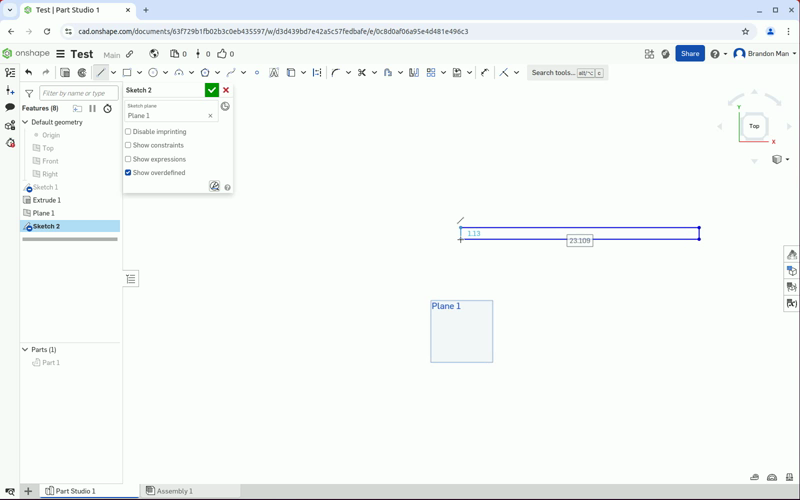
scroll(6)
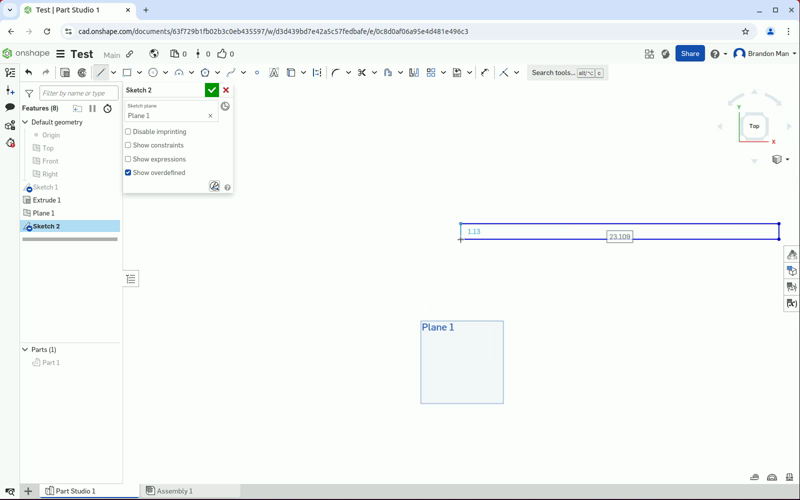
scroll(6)
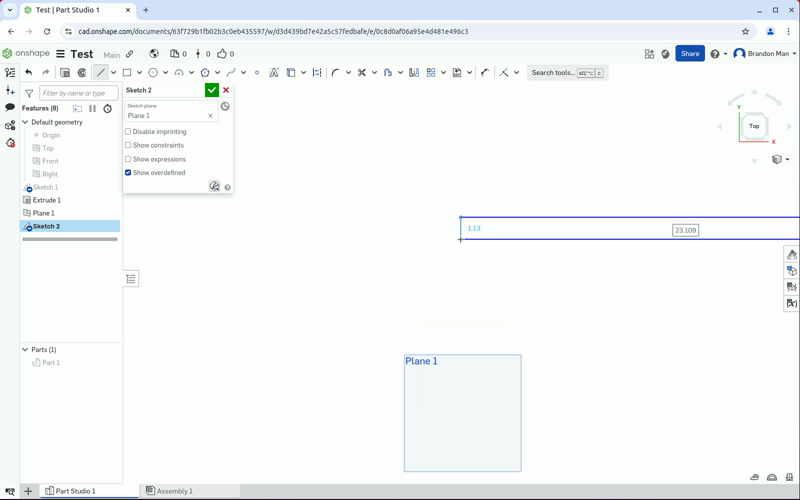
scroll(6)
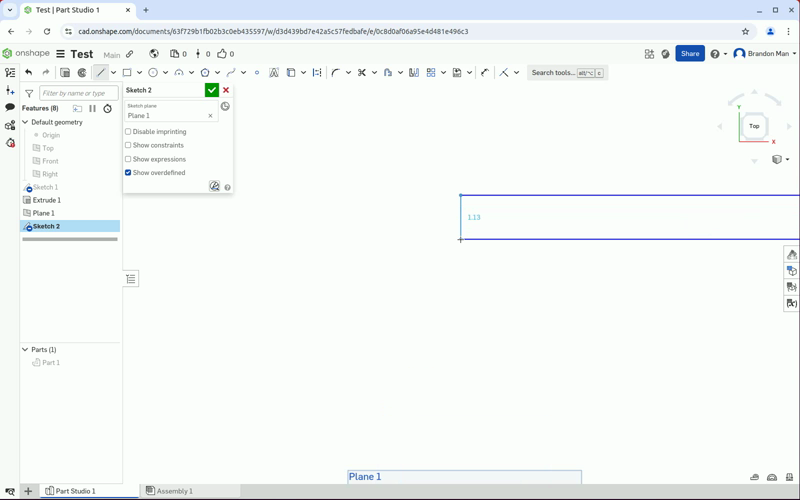
scroll(6)
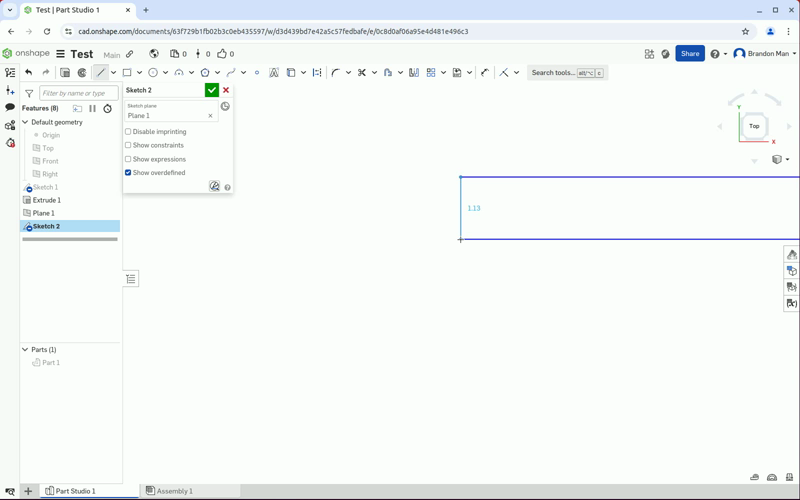
key_up(shift)
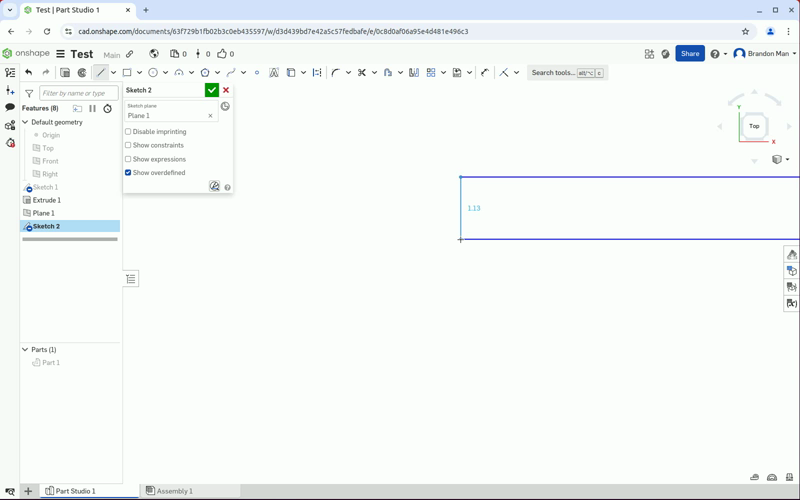
click(460, 239)
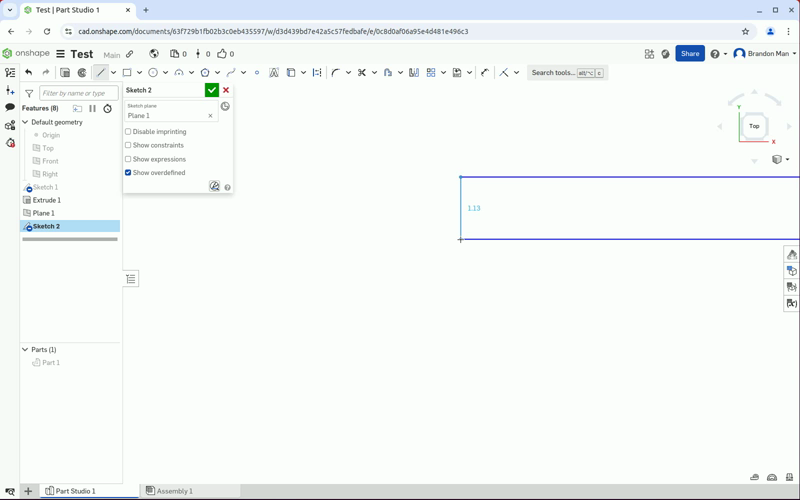
scroll(-6)
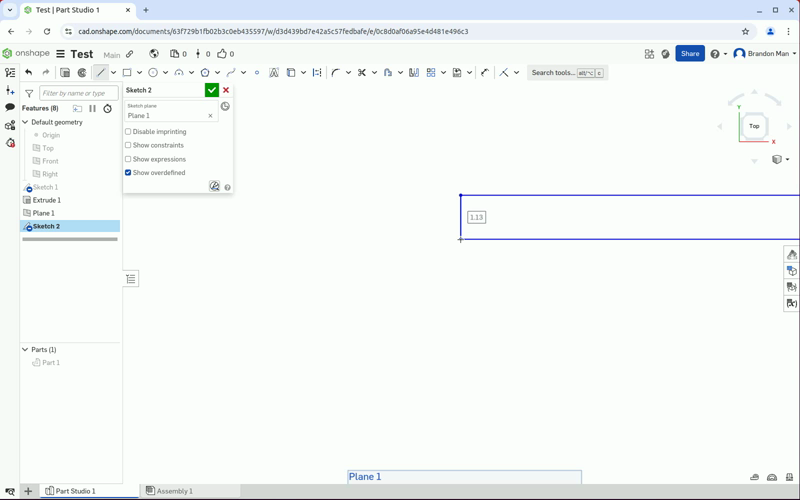
scroll(-6)
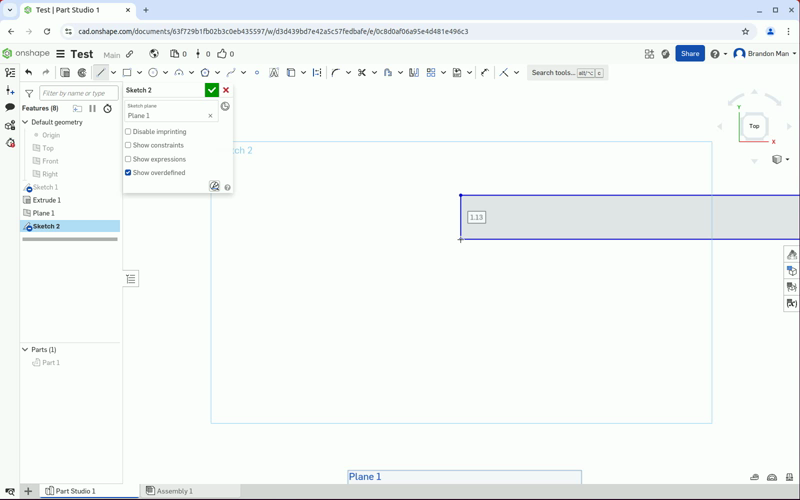
scroll(-6)
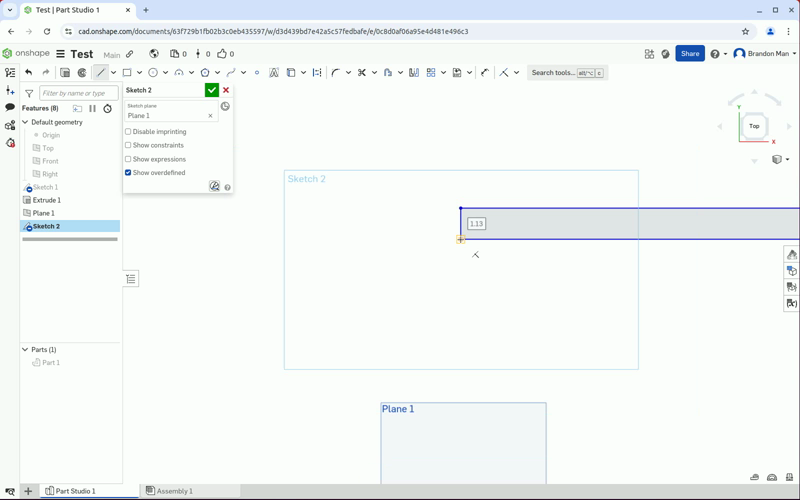
scroll(-6)
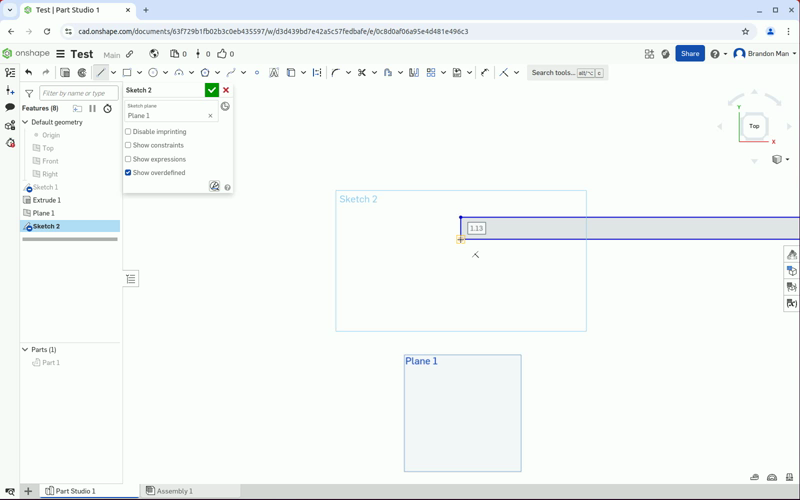
scroll(-6)
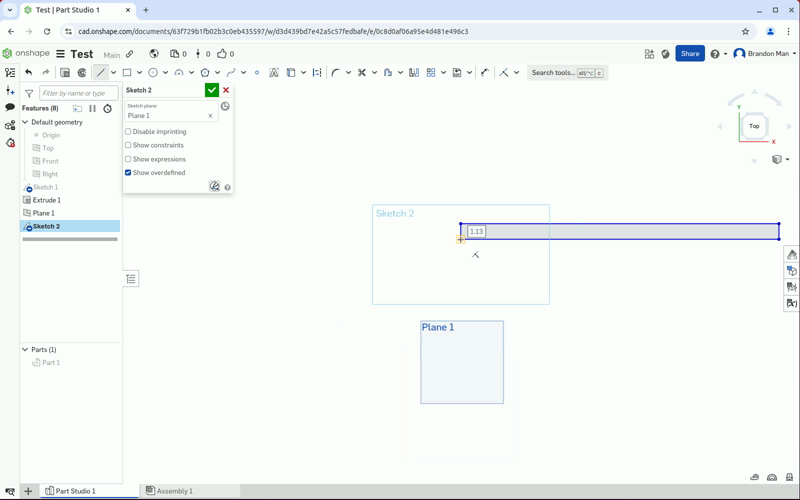
scroll(-6)
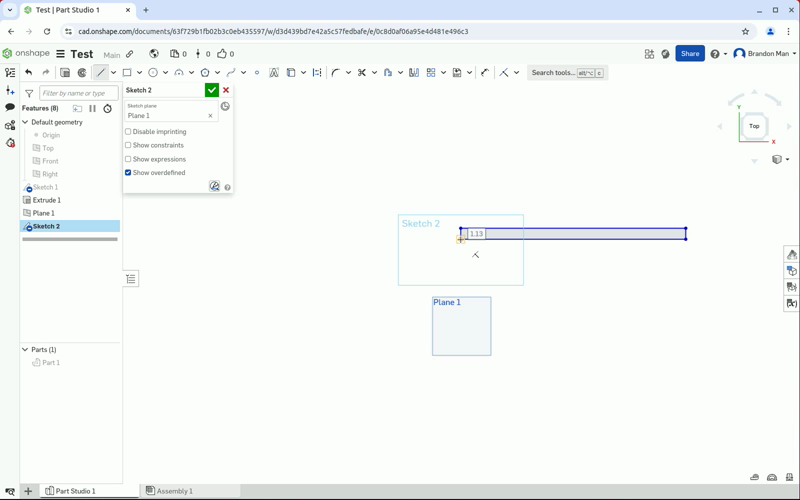
scroll(-6)
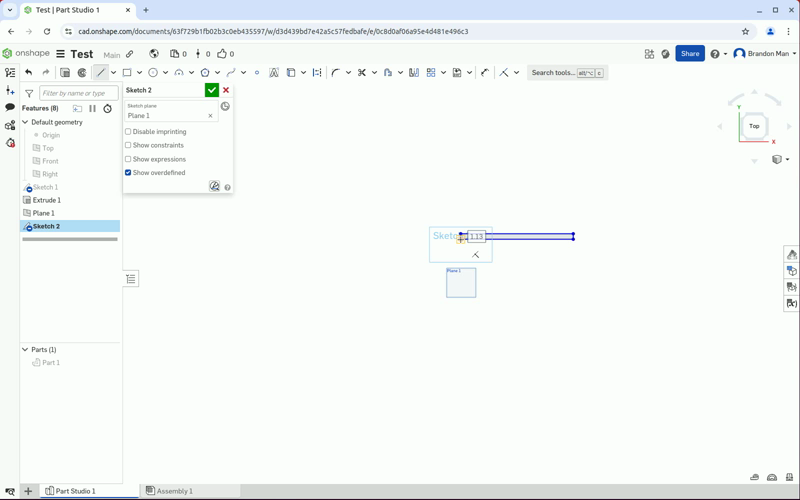
key(esc)
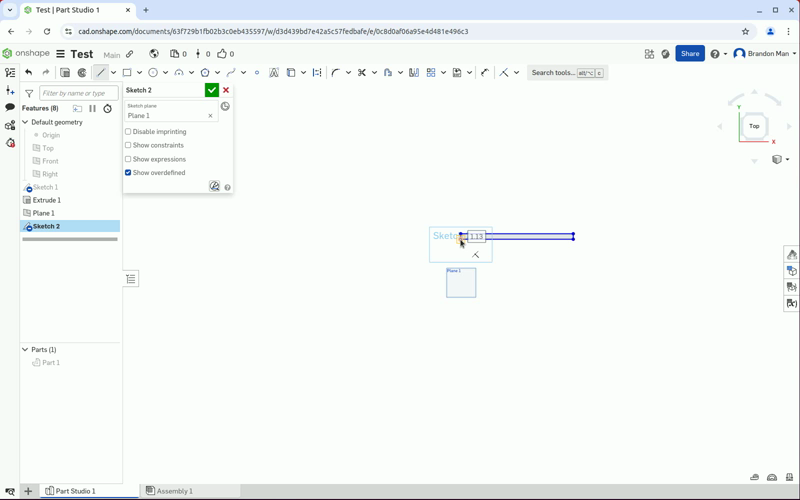
mouse_move(528, 236)
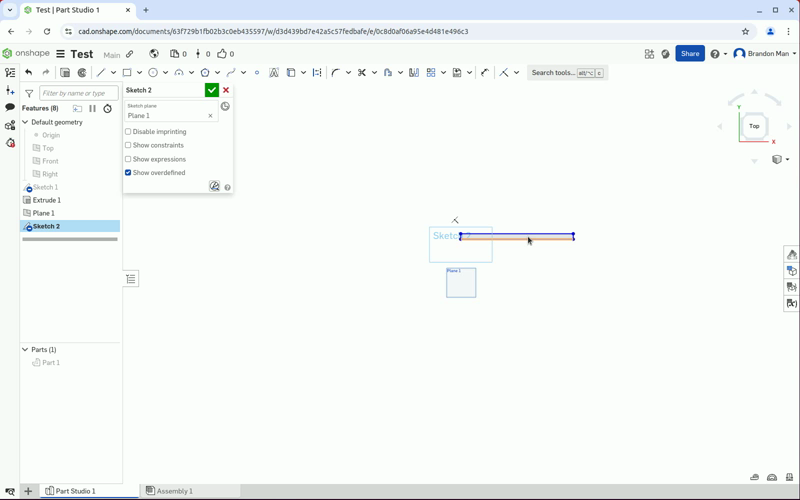
scroll(6)
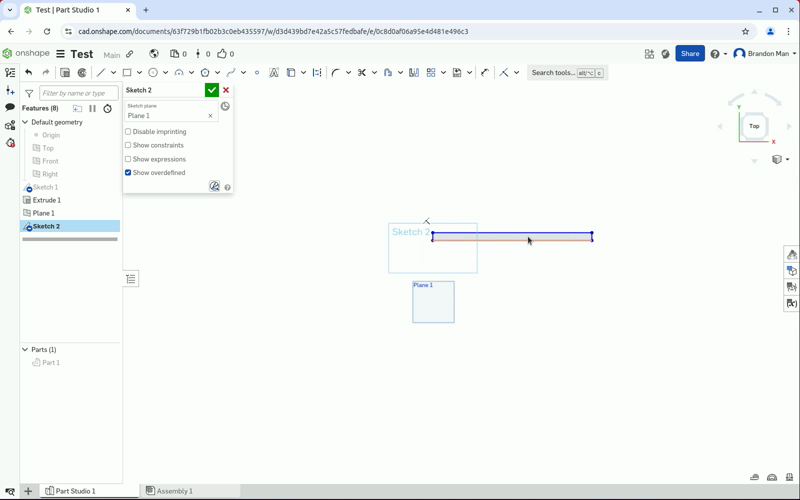
scroll(6)
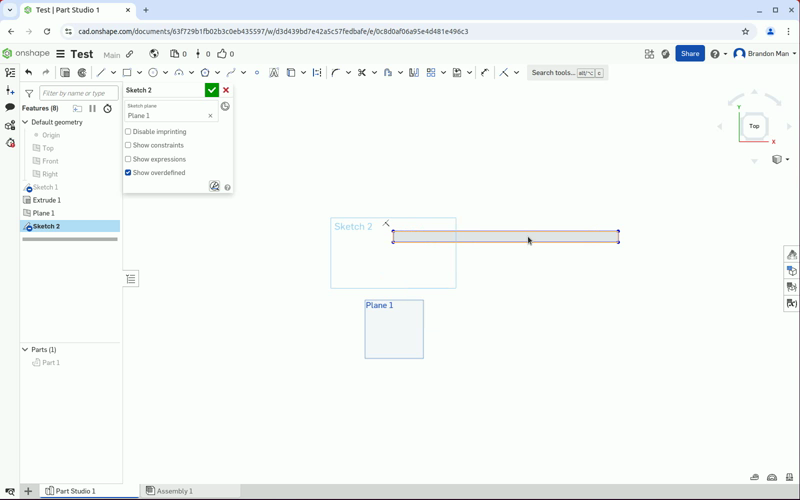
scroll(6)
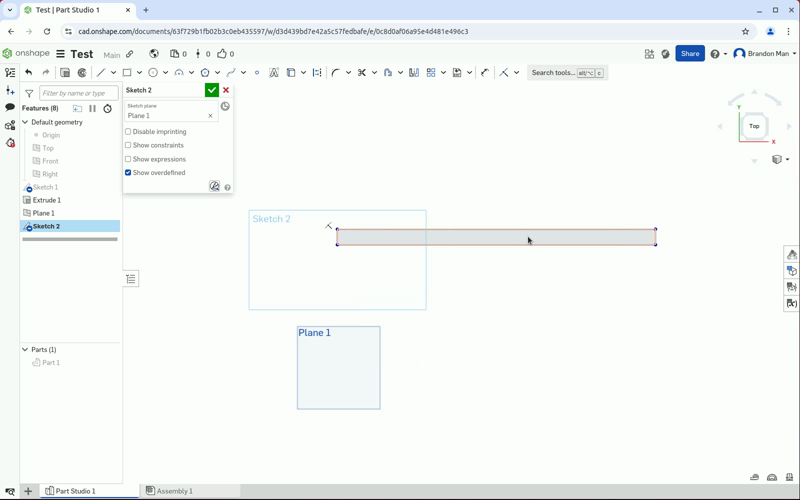
scroll(6)
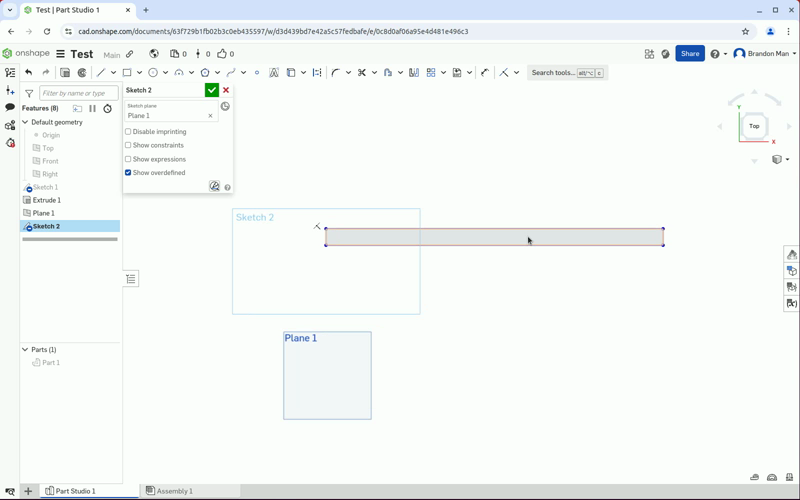
scroll(6)
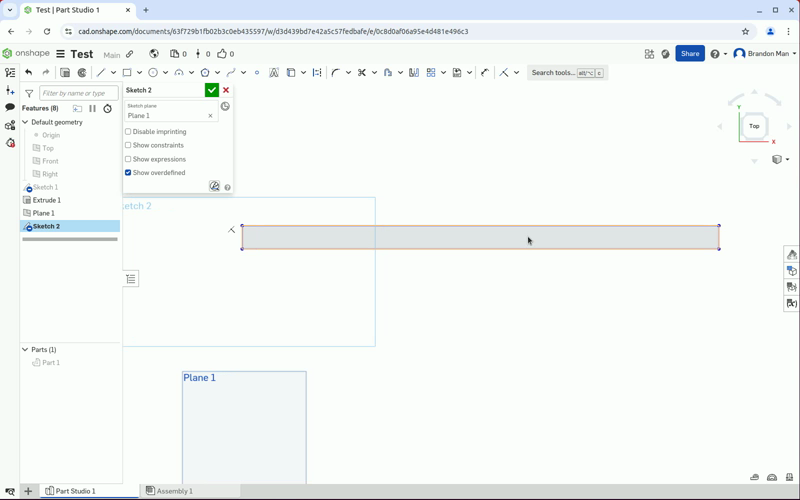
scroll(6)
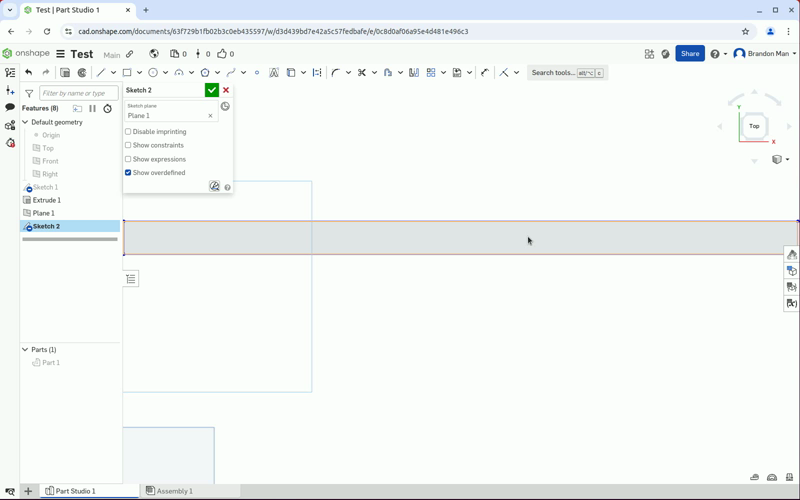
scroll(6)
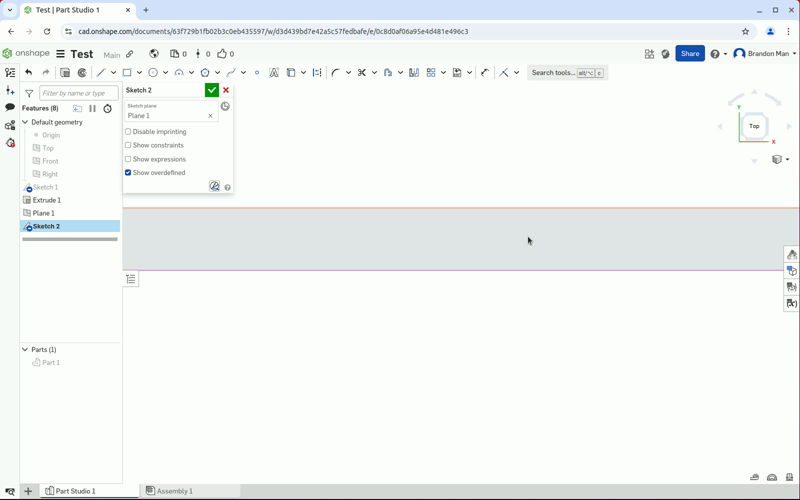
click(528, 236)
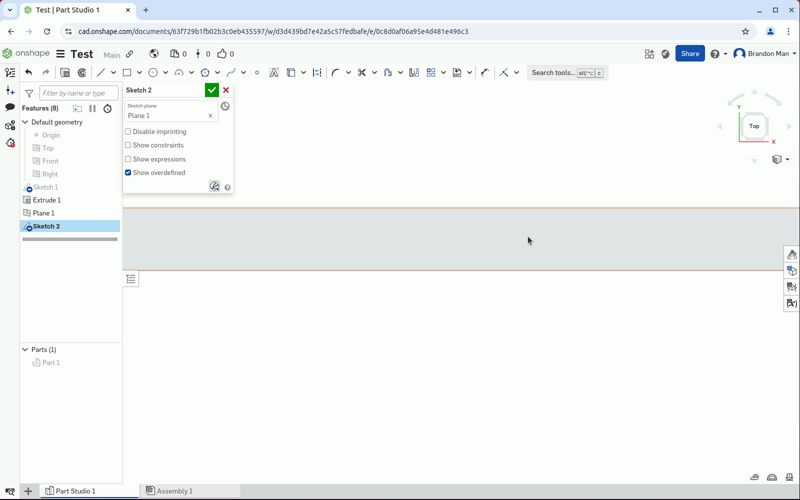
scroll(-6)
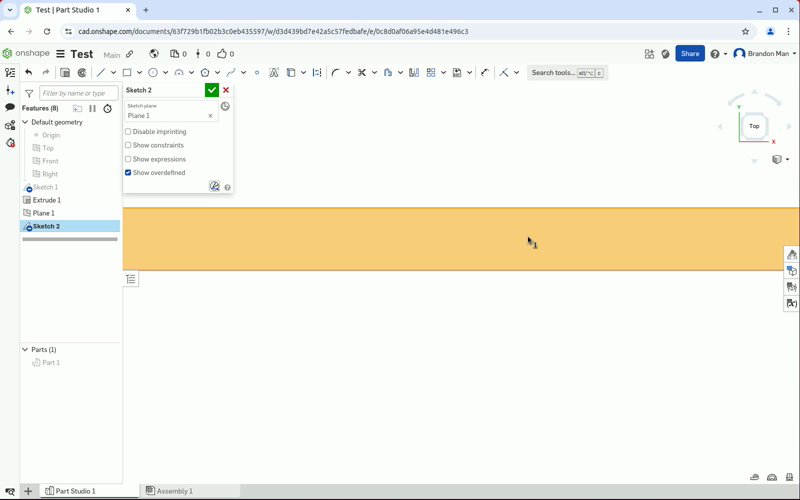
scroll(-6)
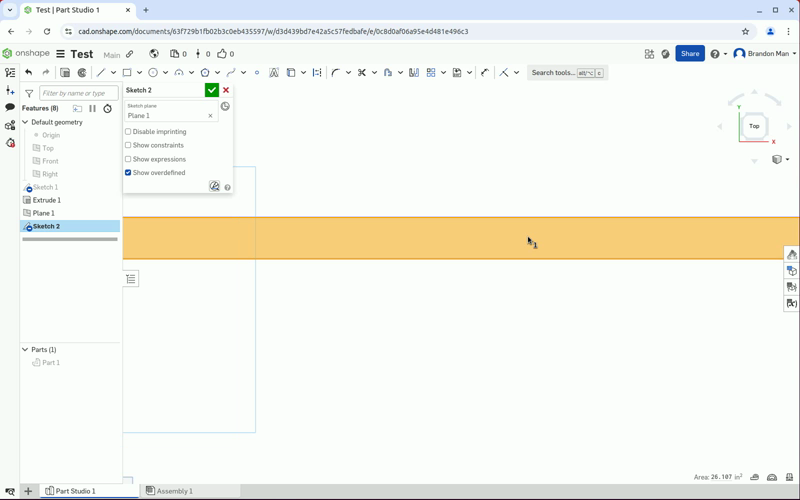
scroll(-6)
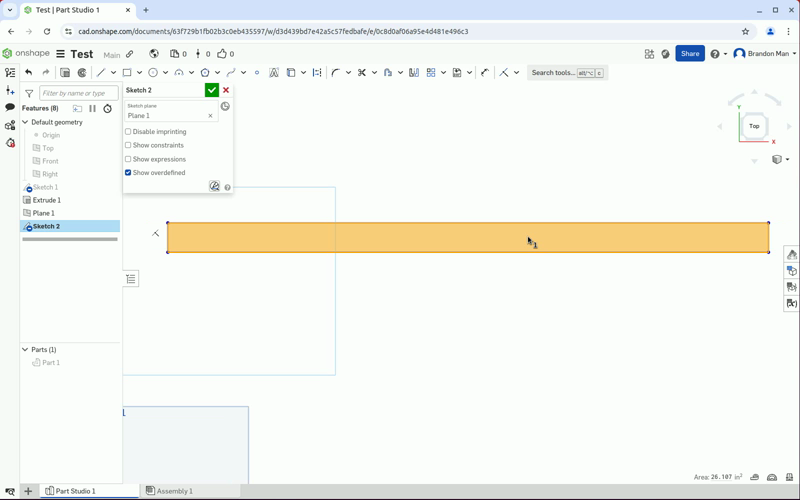
scroll(-6)
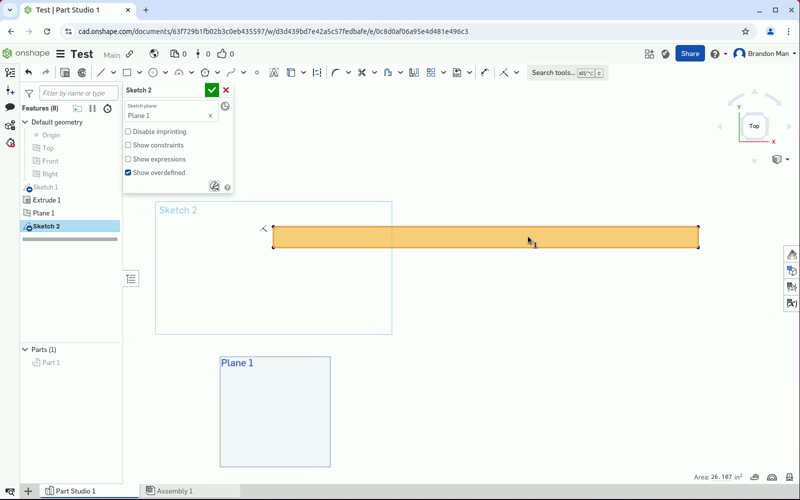
scroll(-6)
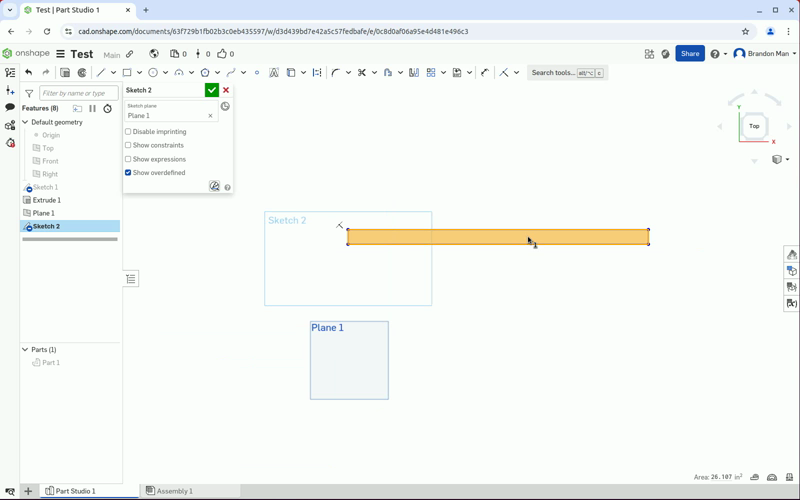
scroll(-6)
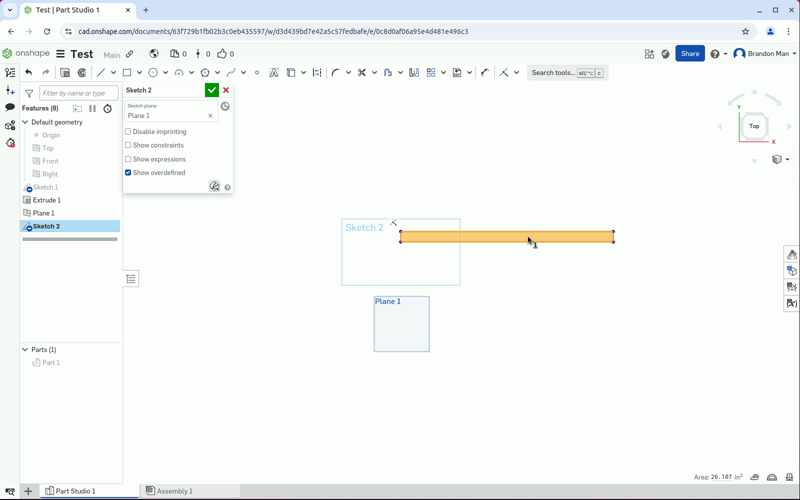
scroll(-6)
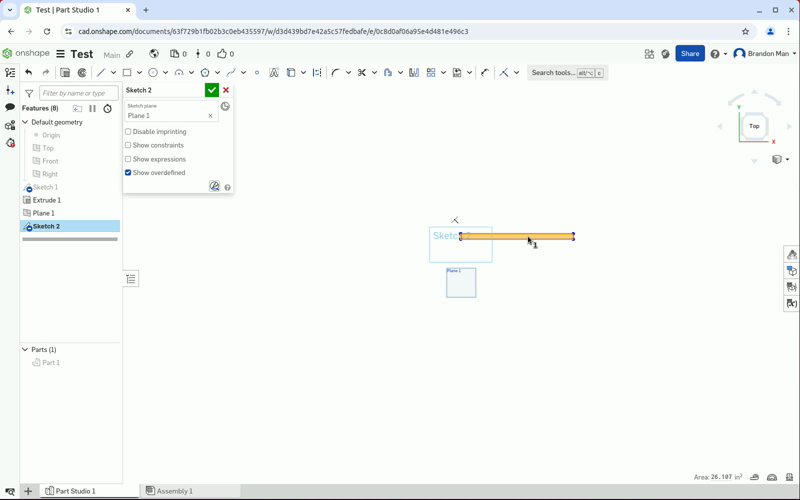
mouse_move(73, 352)
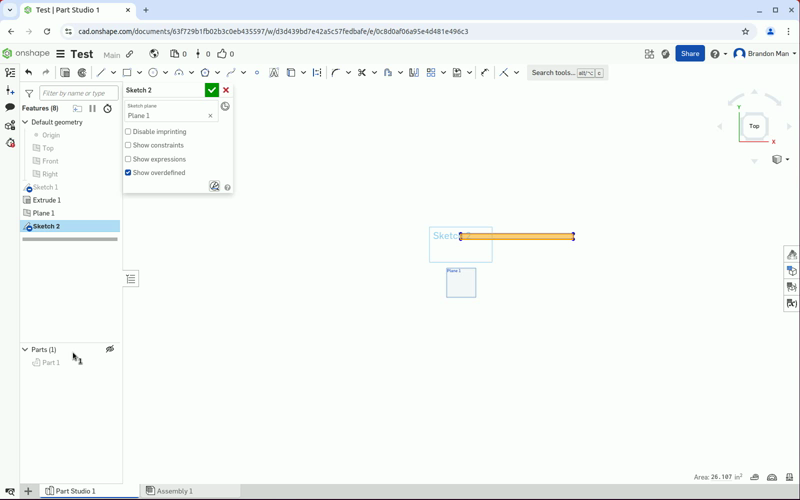
key(shift+y)
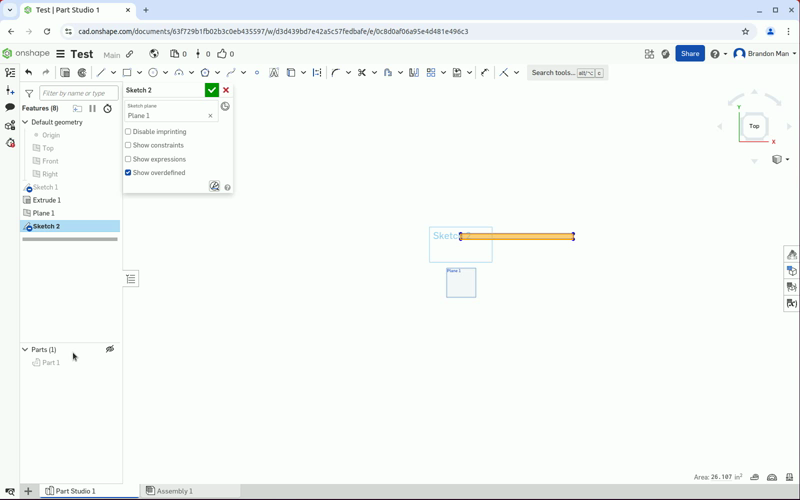
key(shift+e)
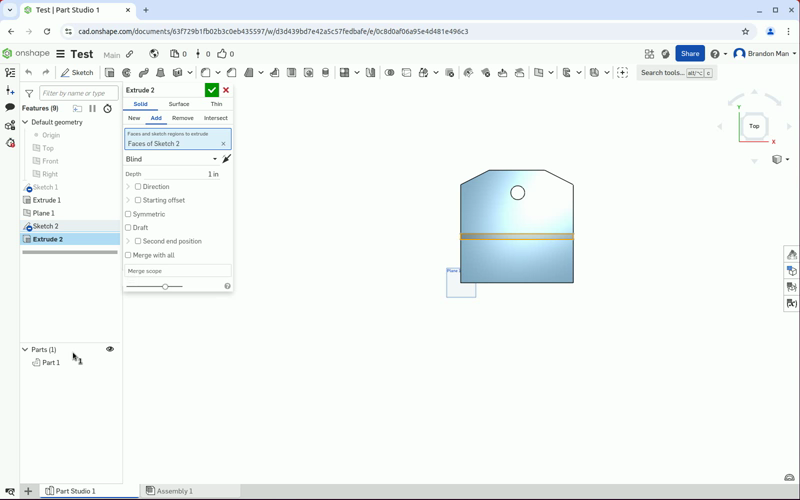
mouse_move(143, 106)
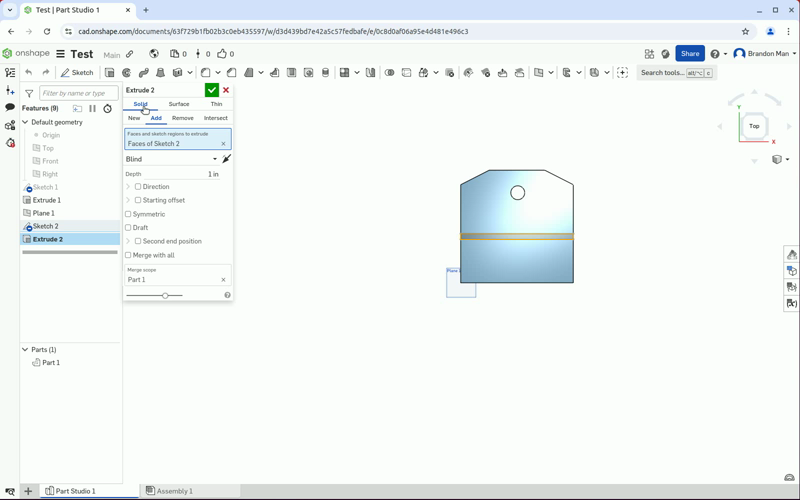
click(143, 106)
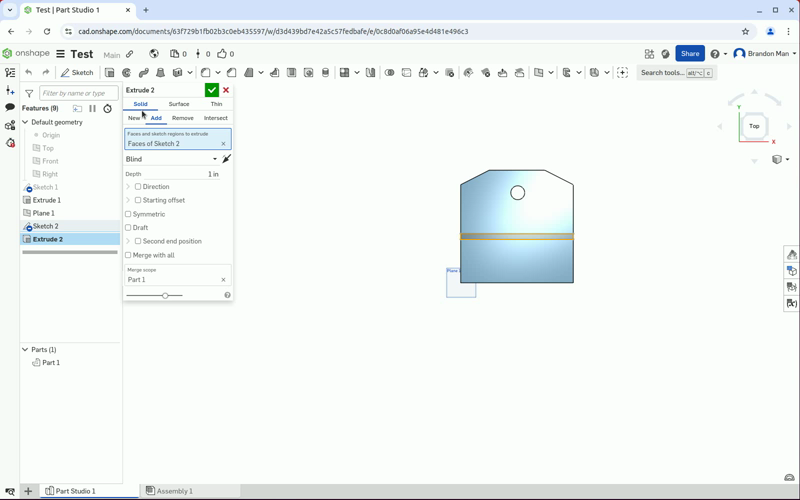
mouse_move(137, 120)
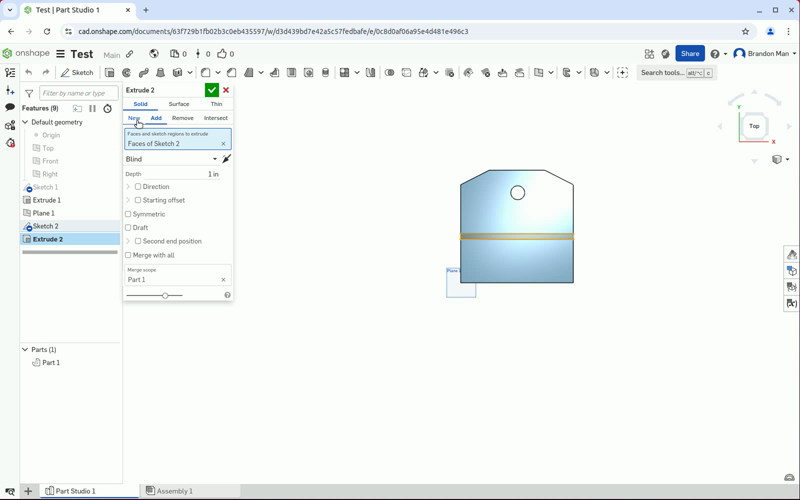
click(137, 120)
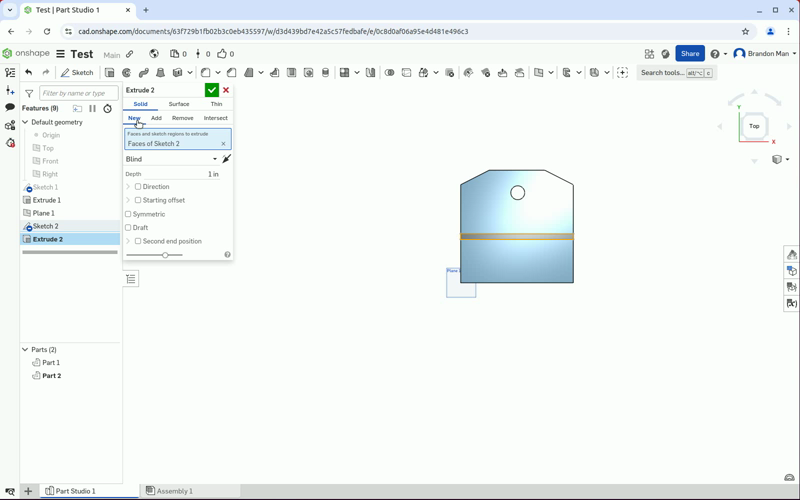
key(tab, 4)
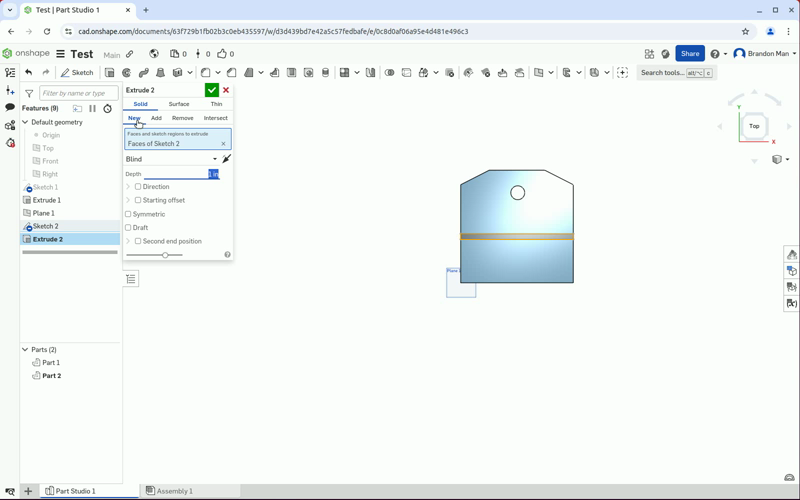
text(0.481)
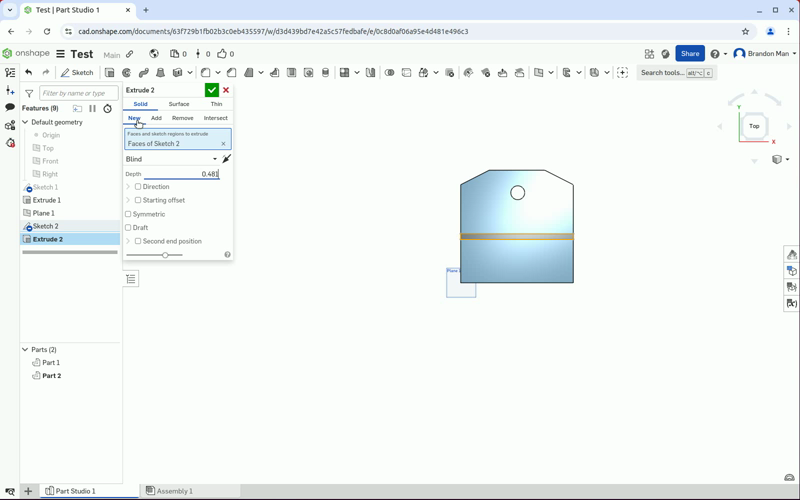
key(enter)
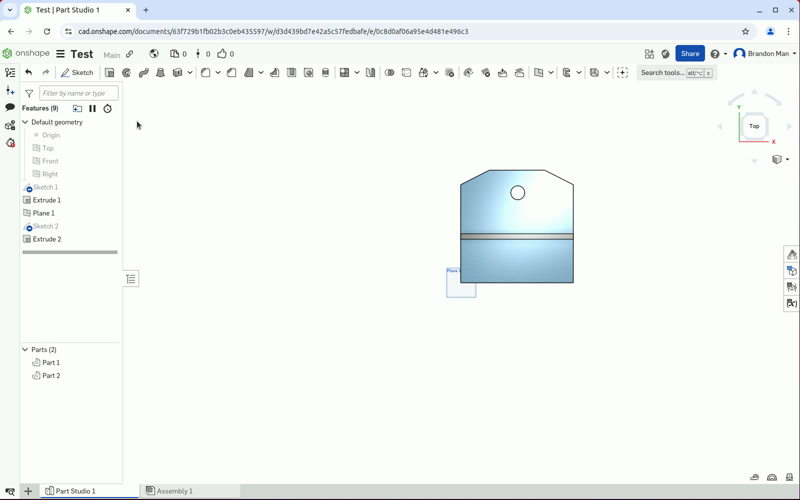
key(shift+h)
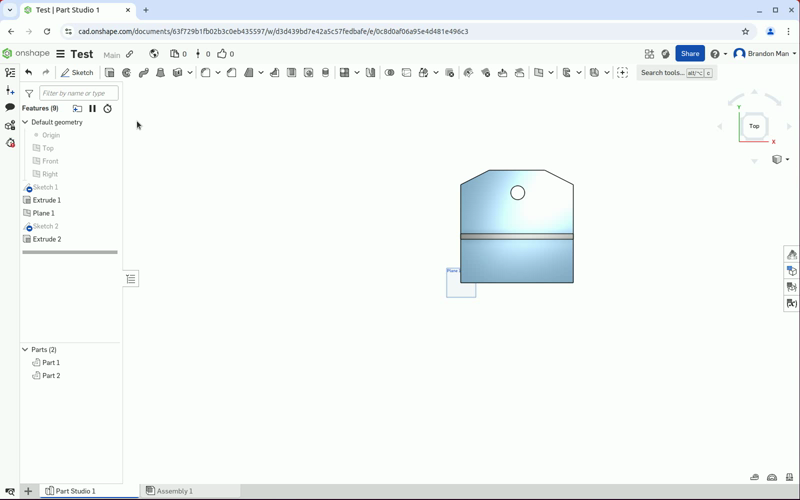
key(shift+h)
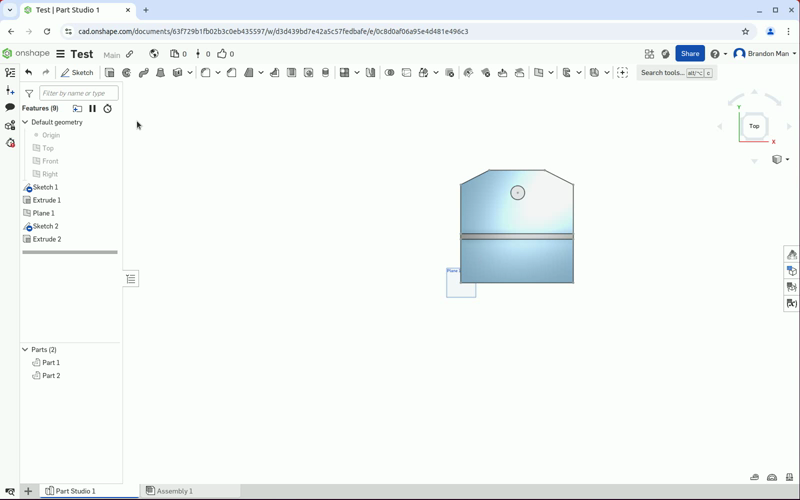
key(shift+7)
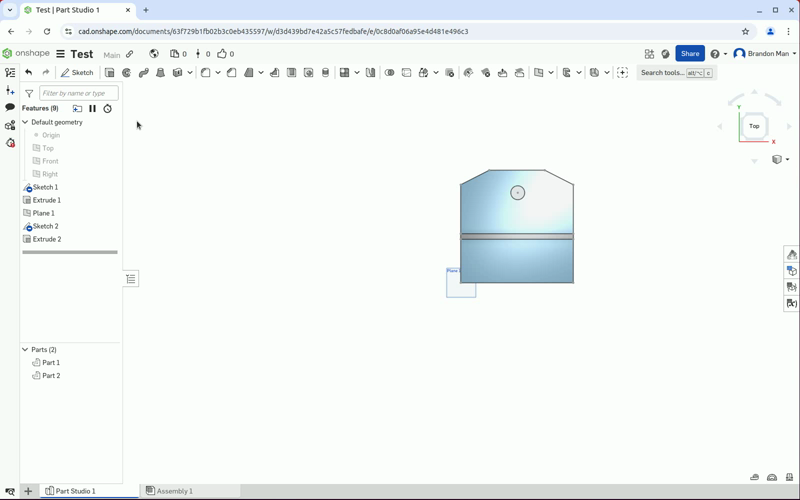
key(up, 3)
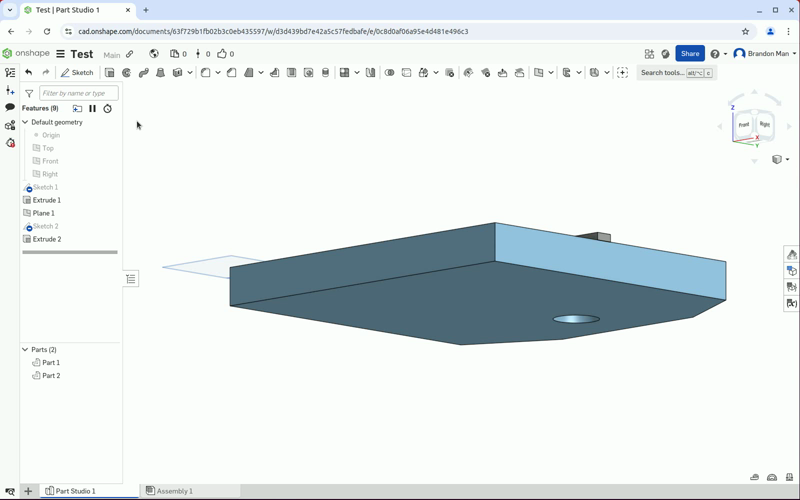
key(left, 3)
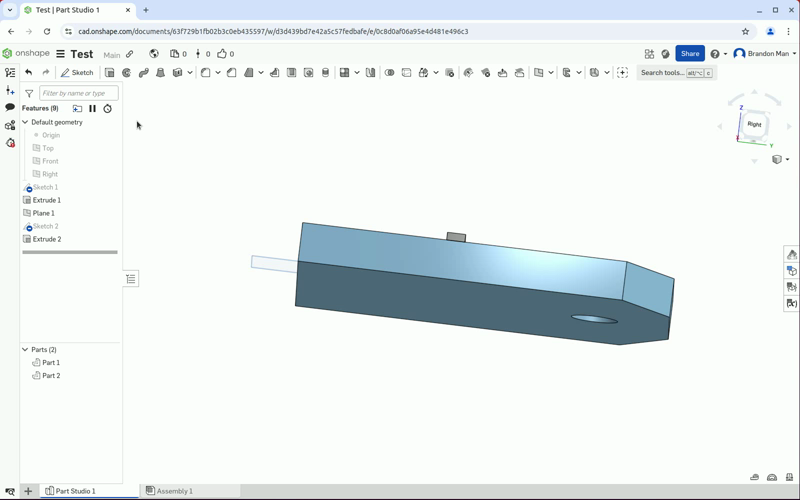
key(right, 3)
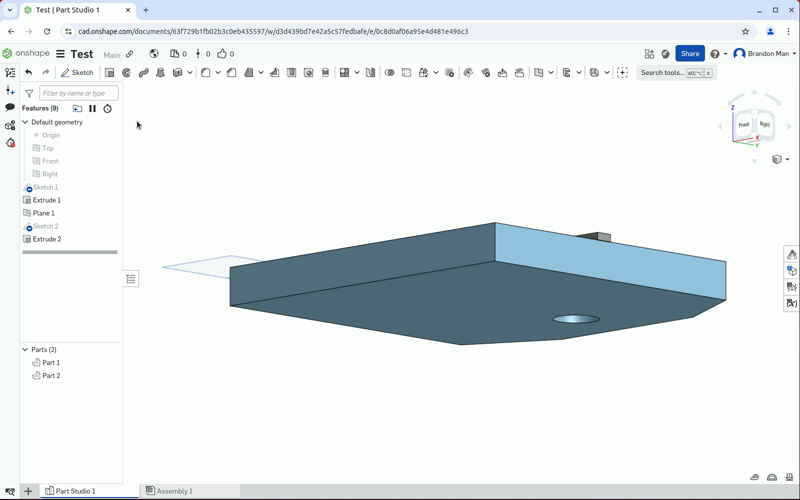
key(down, 3)
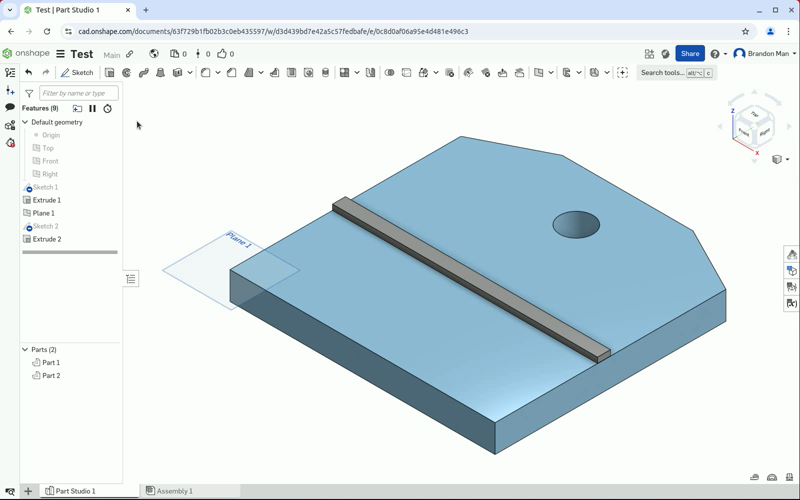
mouse_move(73, 189)
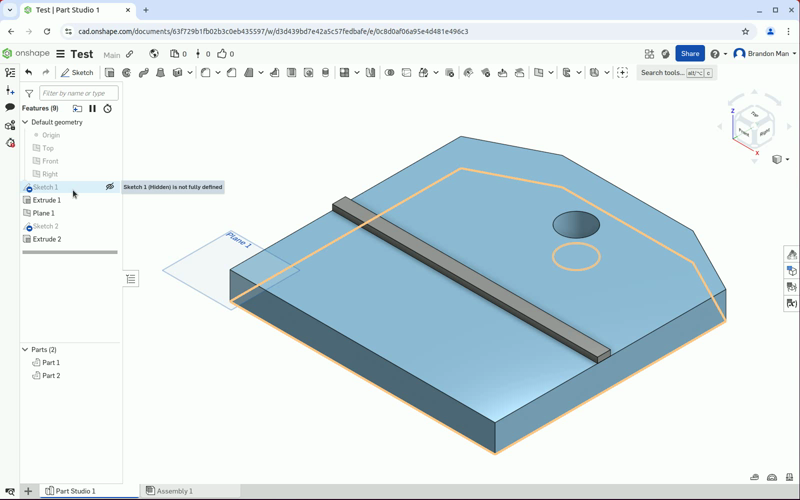
click(73, 189)